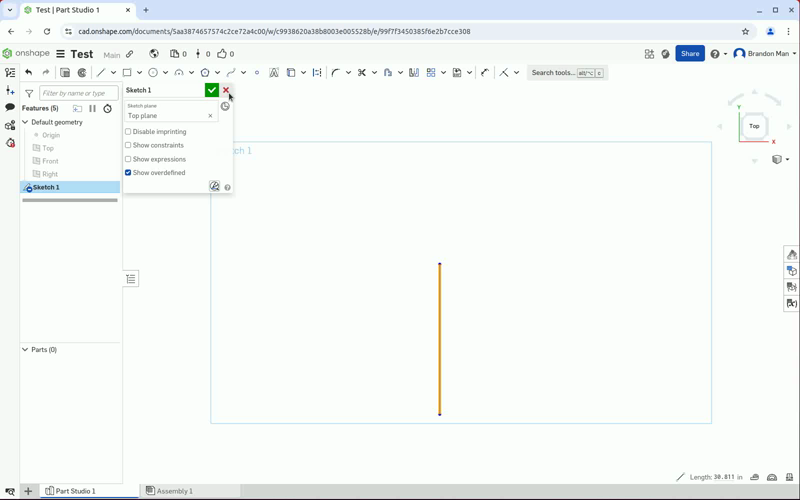
key(shift+h)
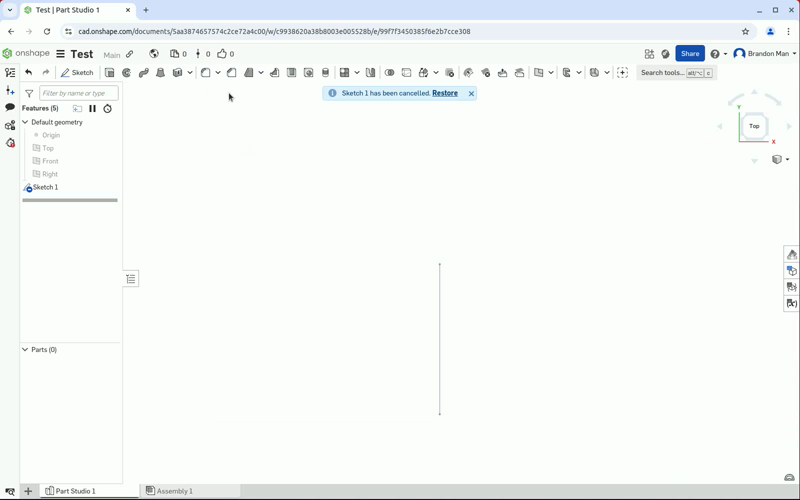
key(shift+s)
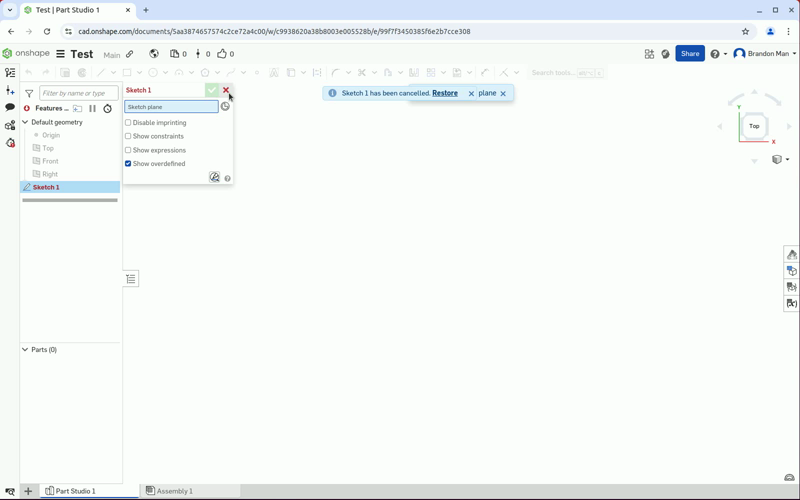
mouse_move(73, 150)
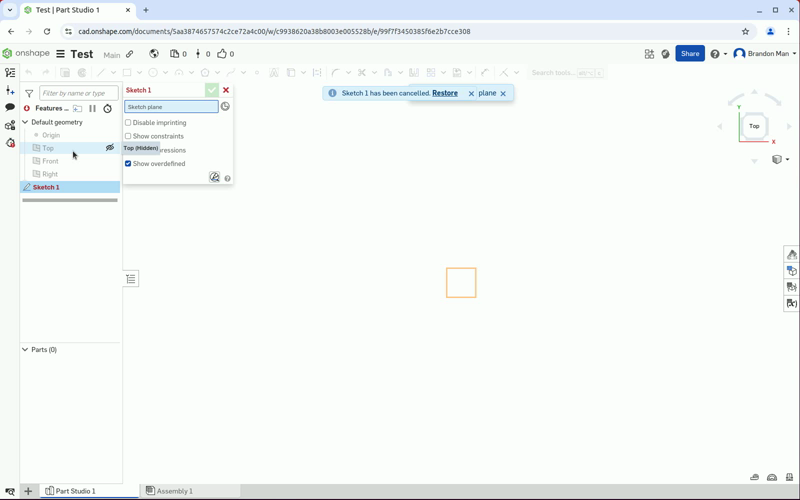
click(73, 150)
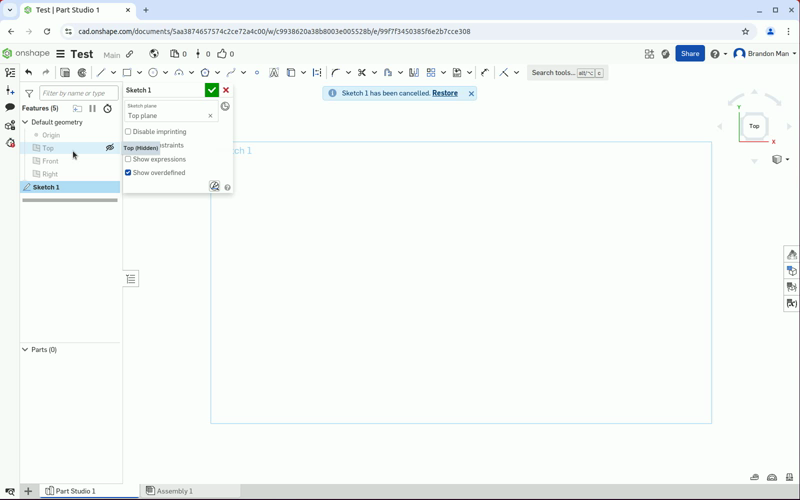
mouse_move(73, 352)
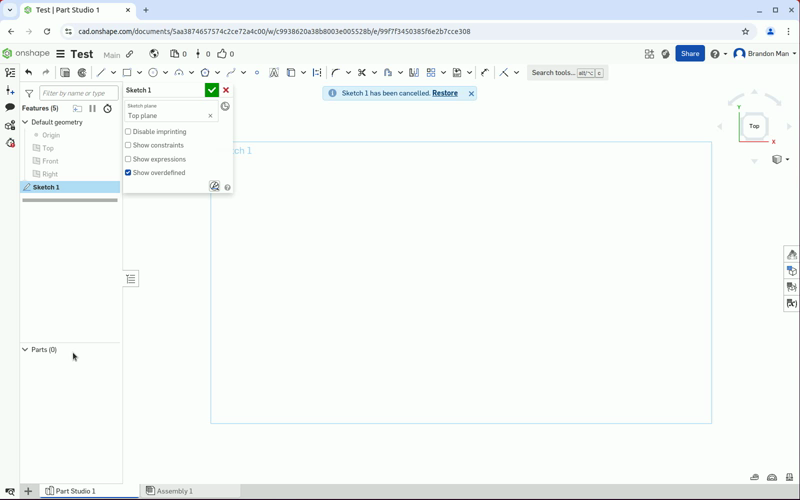
key(y)
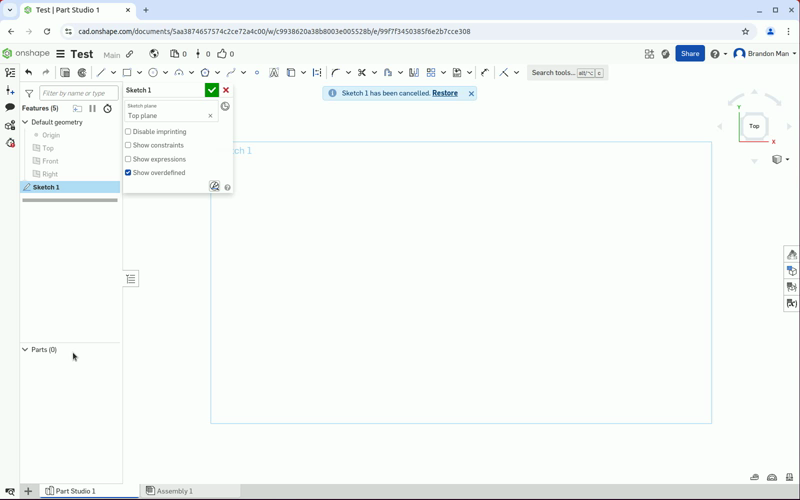
key(l)
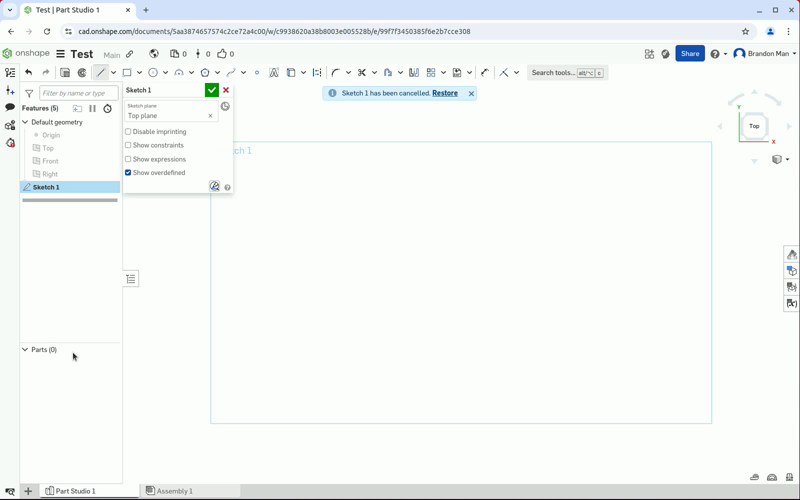
key_down(shift)
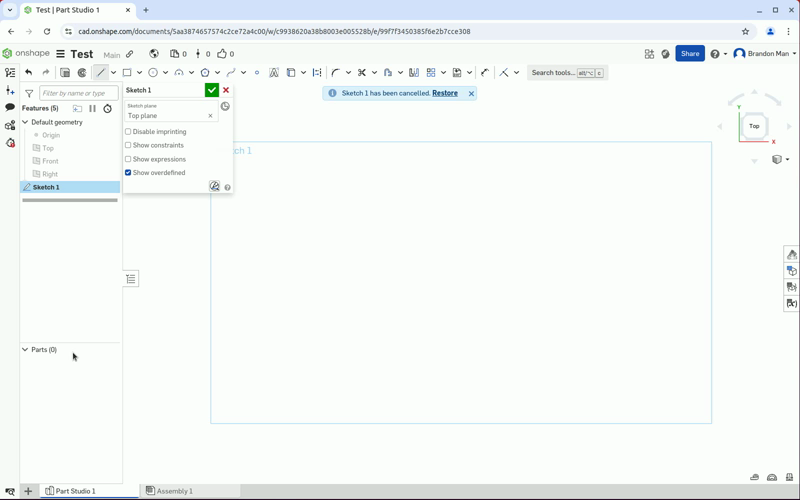
mouse_move(376, 339)
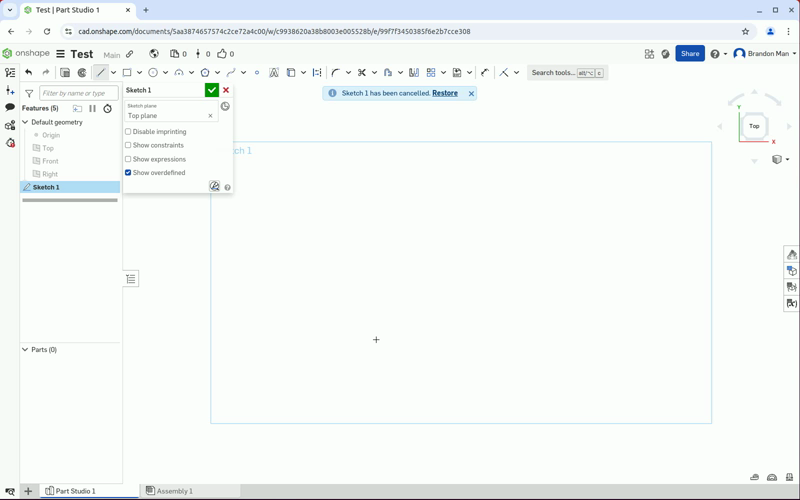
click(376, 339)
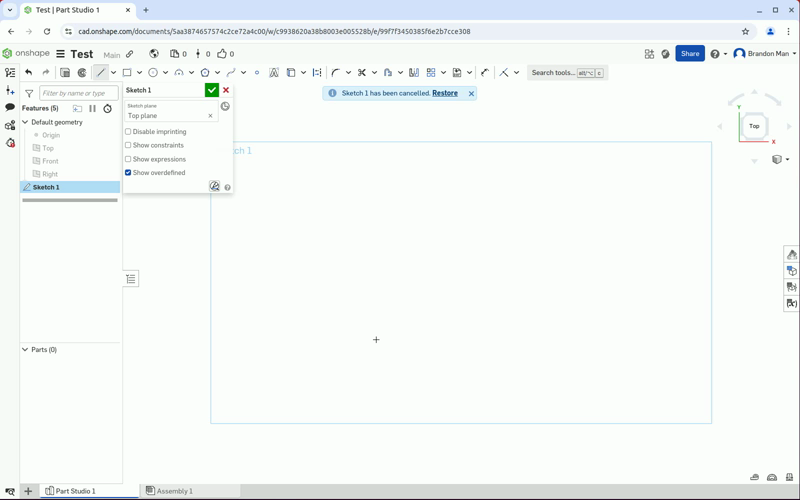
key_up(shift)
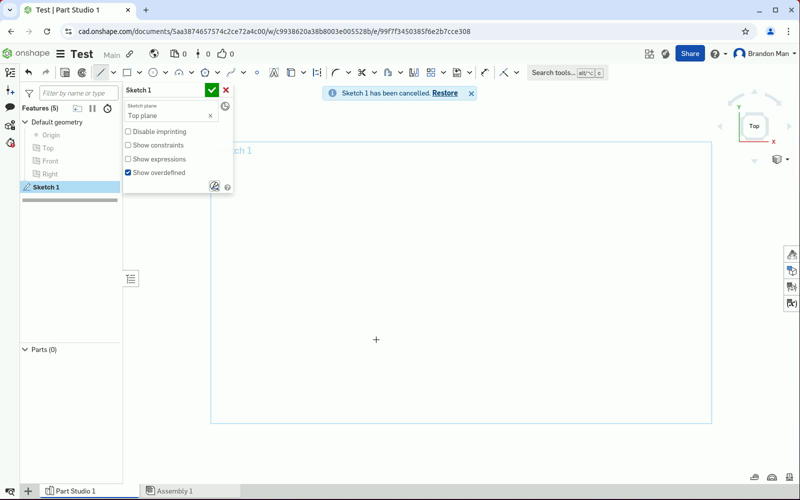
key_down(shift)
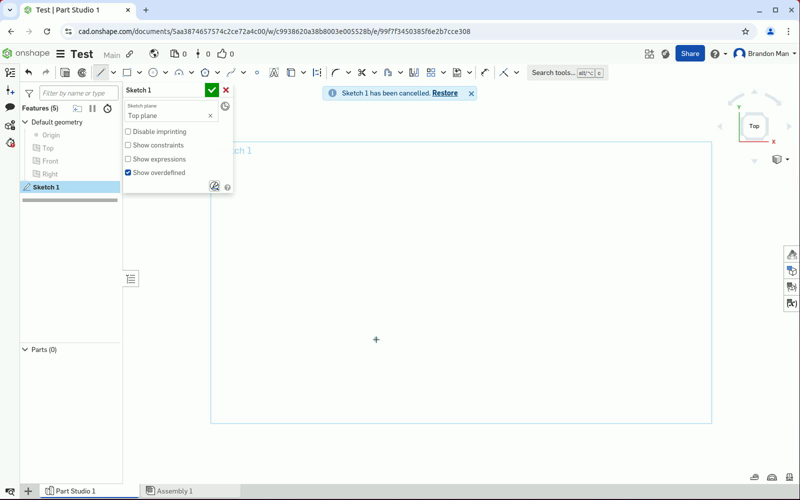
mouse_move(544, 339)
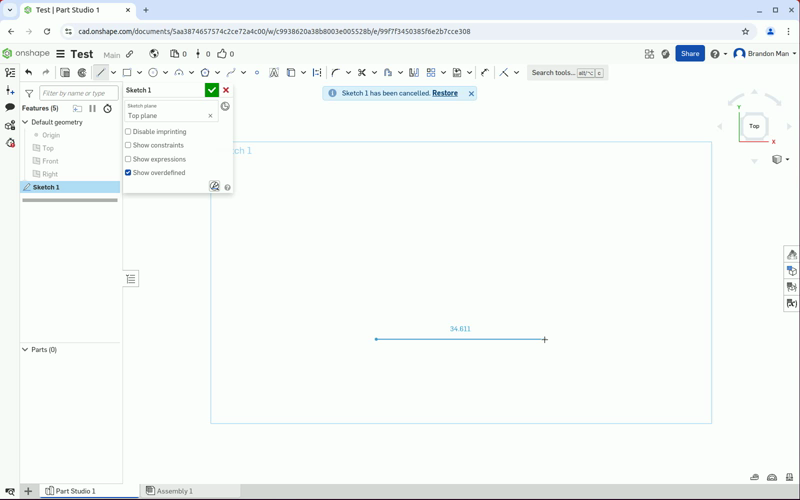
click(544, 339)
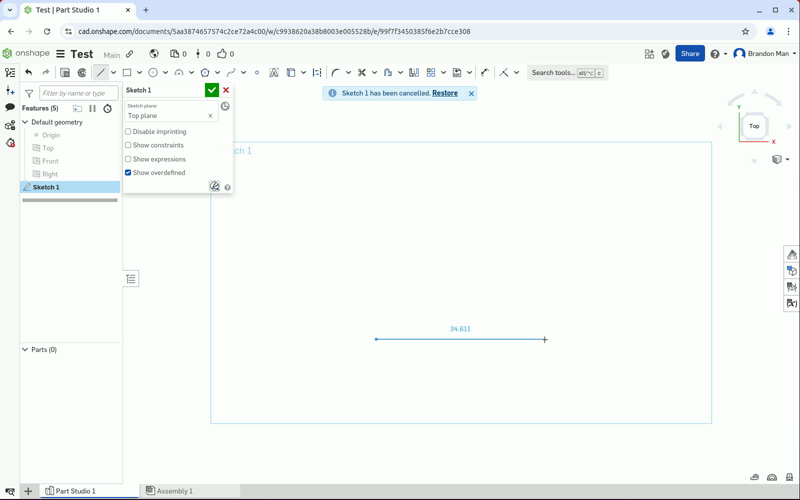
key_up(shift)
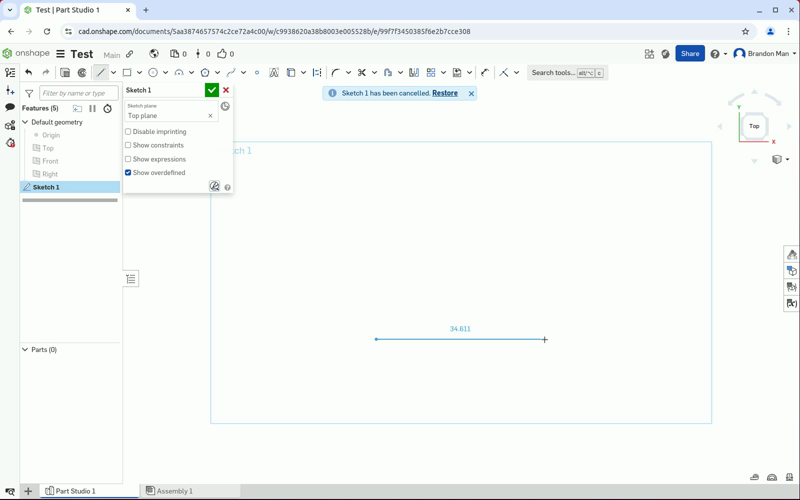
key_down(shift)
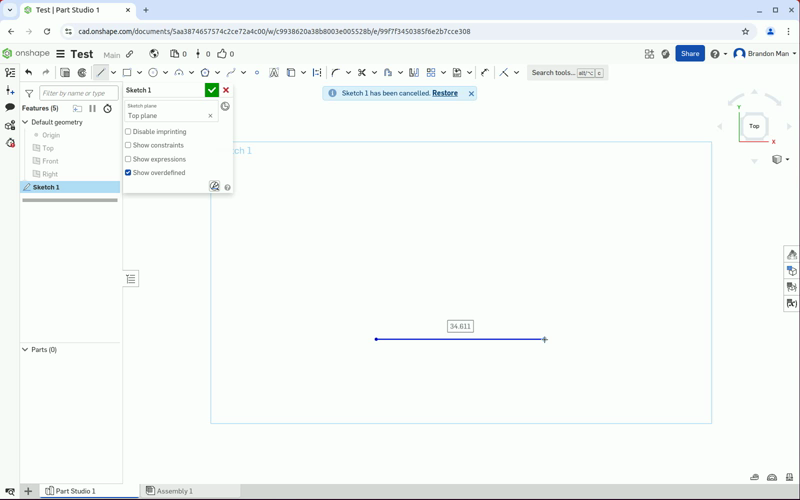
mouse_move(544, 227)
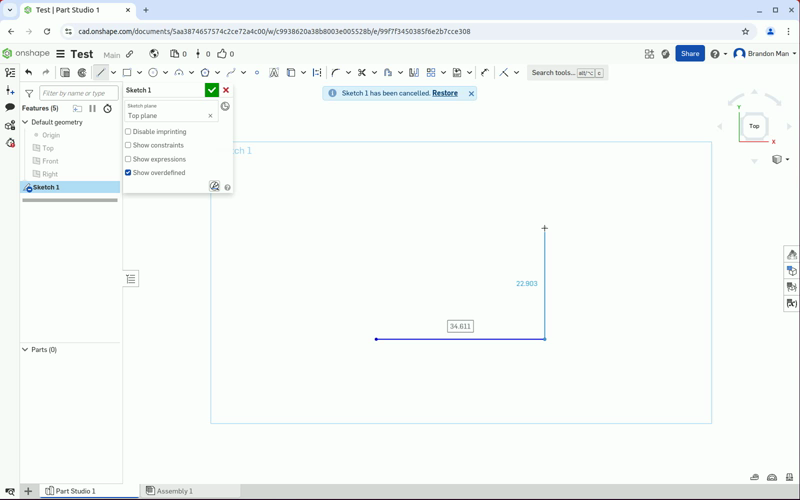
click(544, 227)
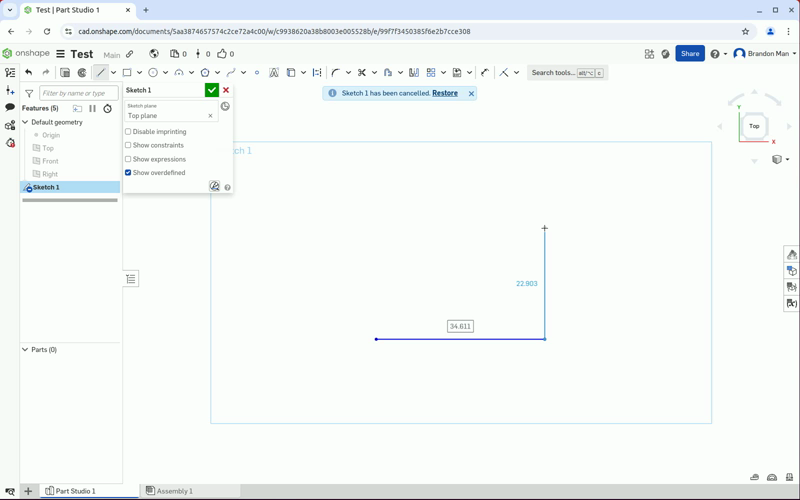
key_up(shift)
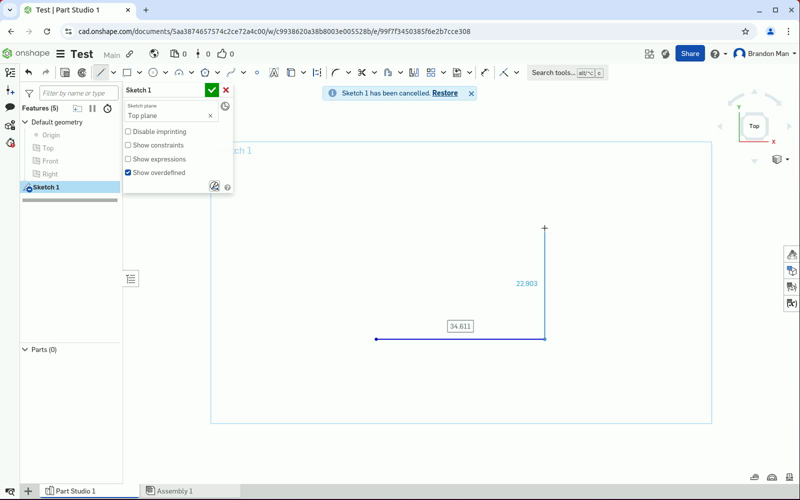
key_down(shift)
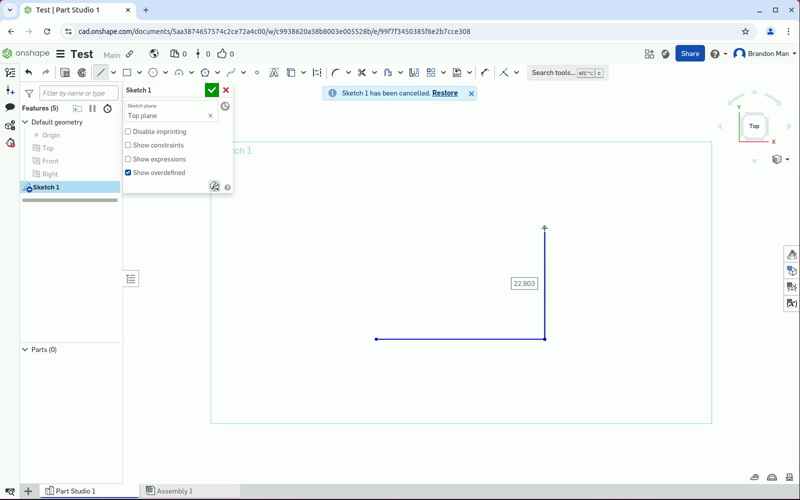
mouse_move(376, 227)
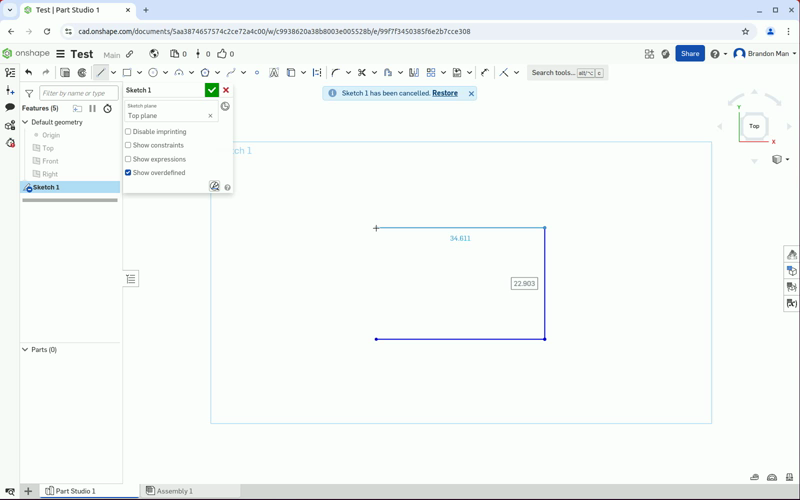
click(376, 227)
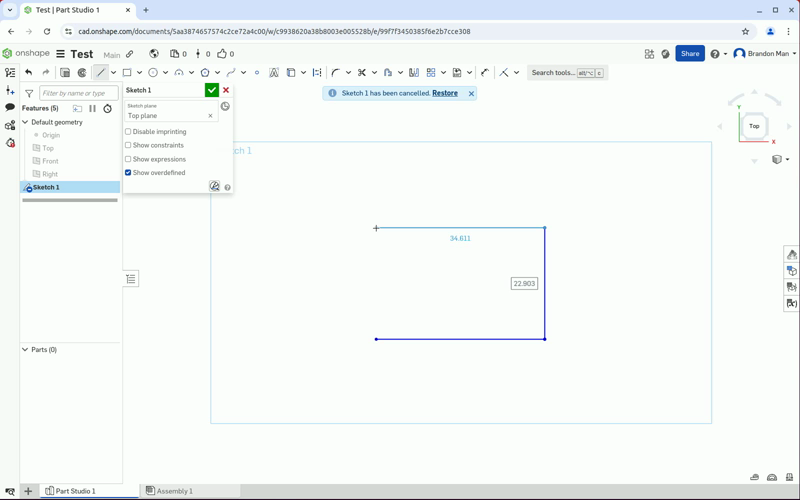
key_up(shift)
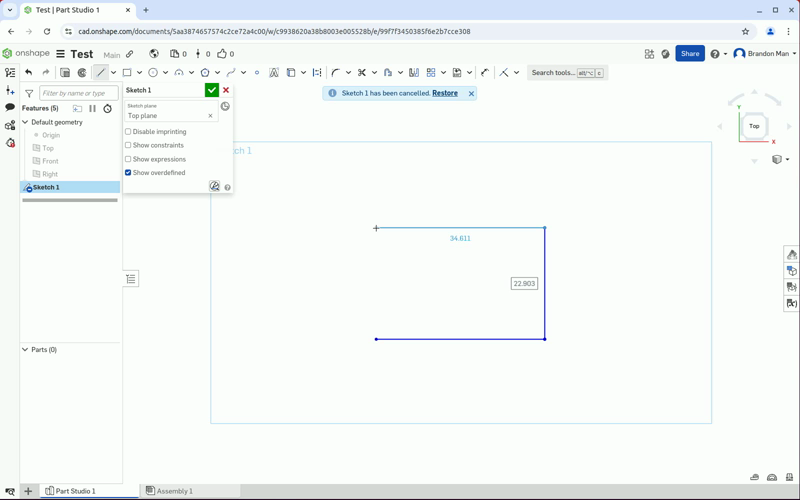
key_down(shift)
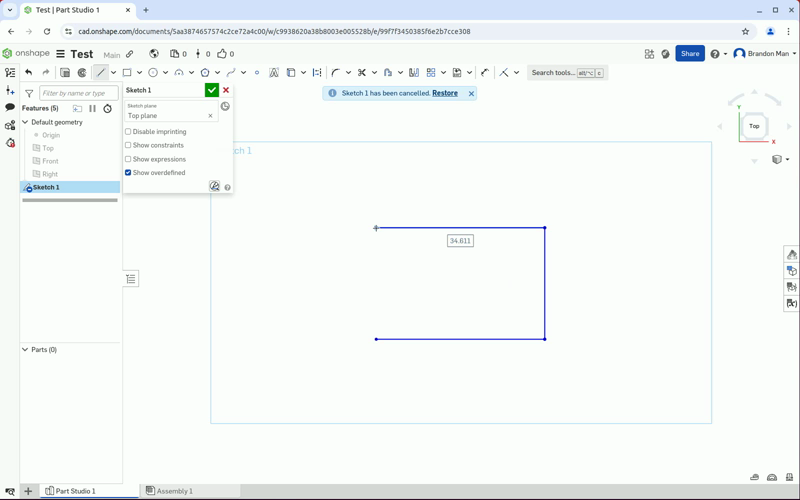
mouse_move(376, 339)
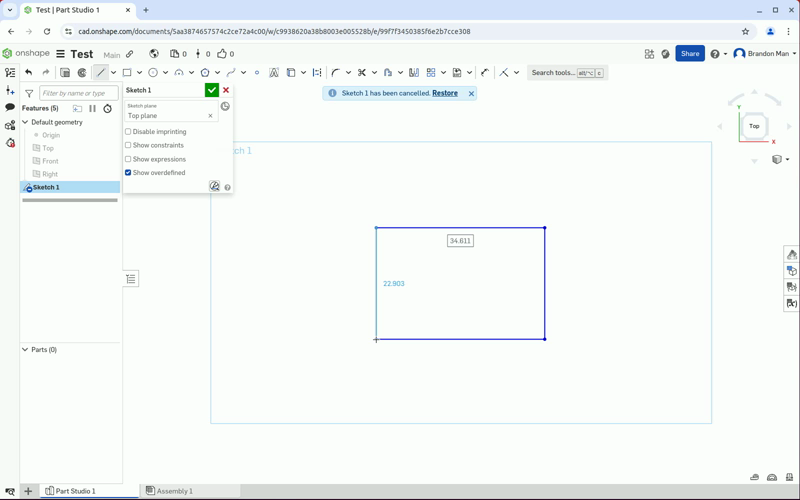
key_up(shift)
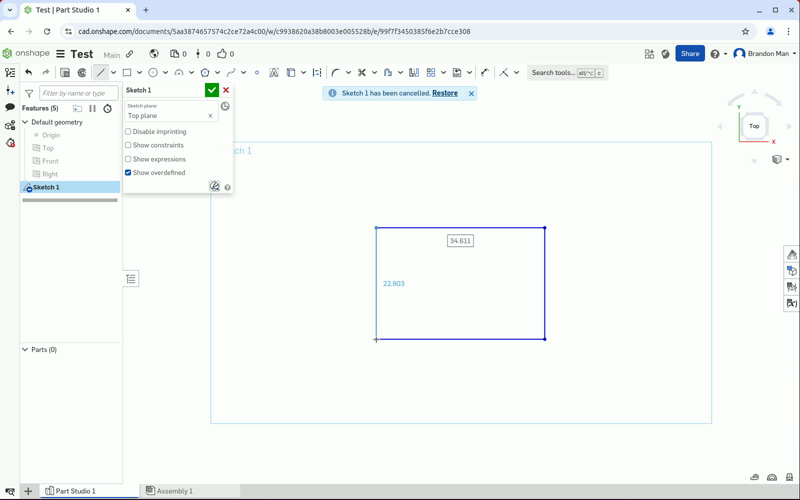
click(376, 339)
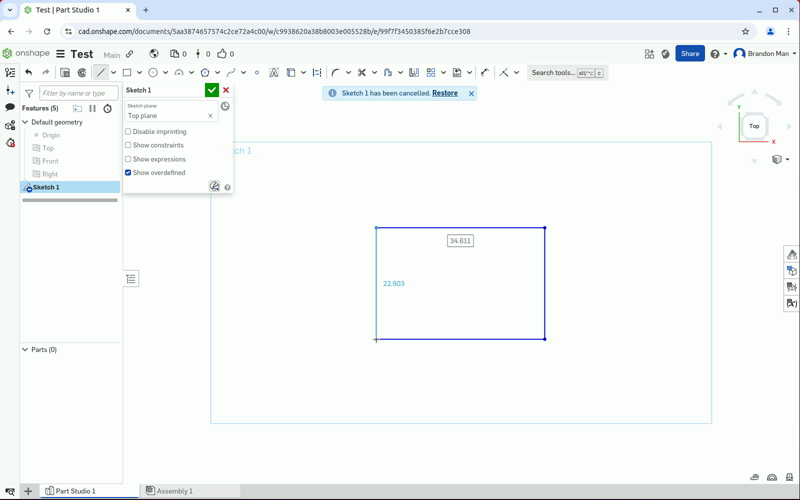
key(esc)
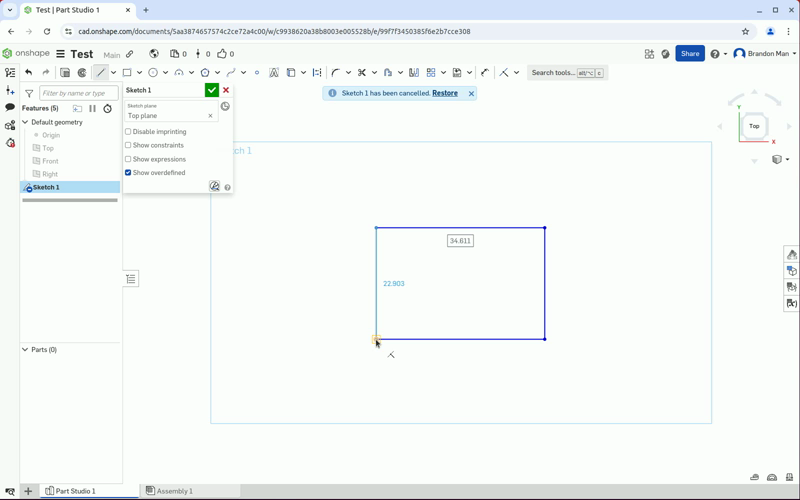
mouse_move(432, 310)
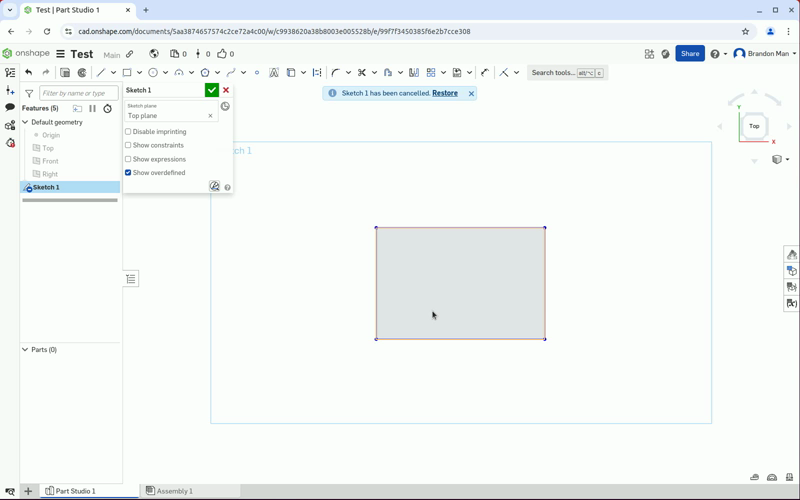
click(432, 310)
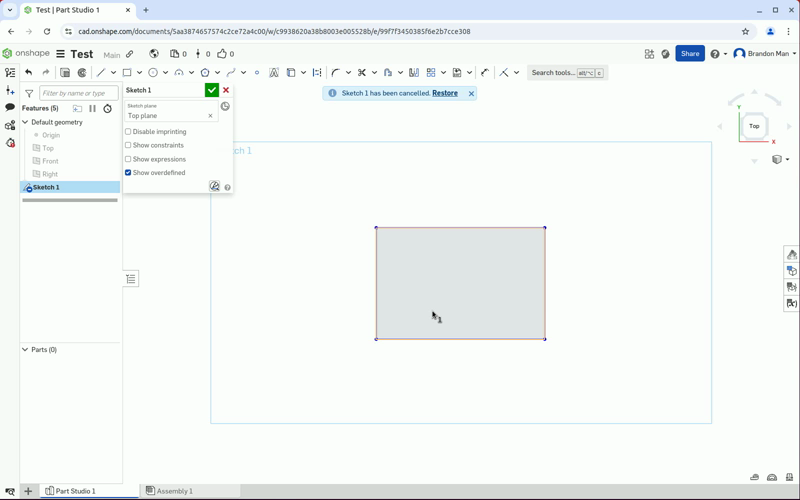
mouse_move(73, 352)
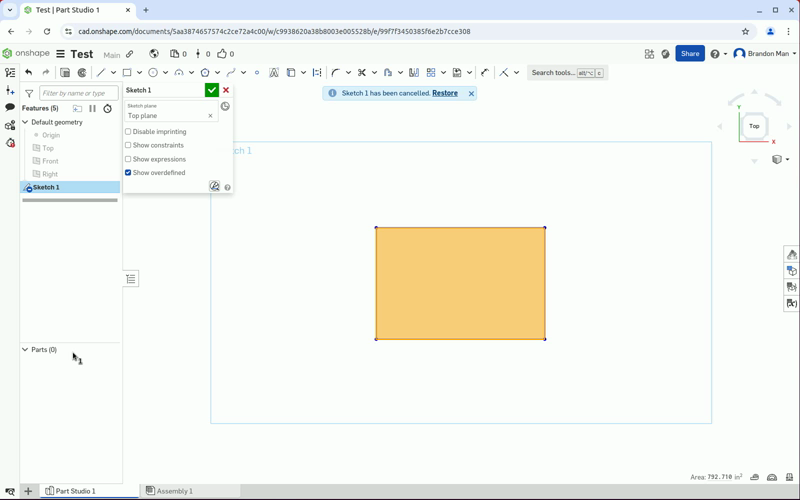
key(shift+y)
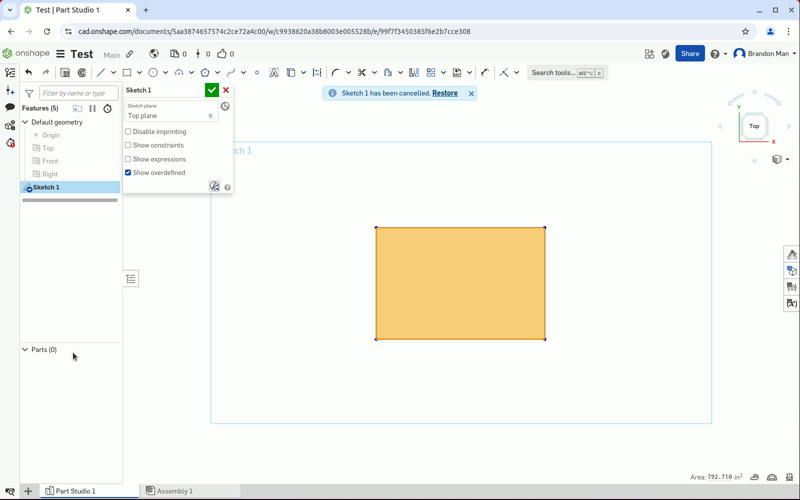
key(shift+e)
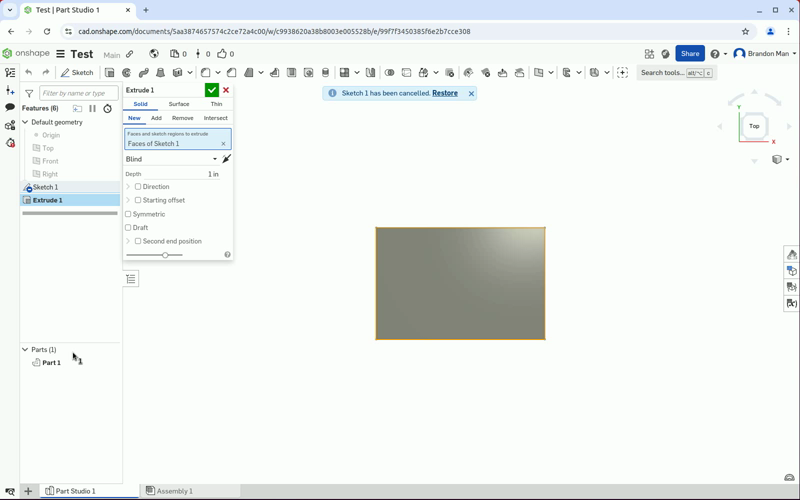
mouse_move(143, 106)
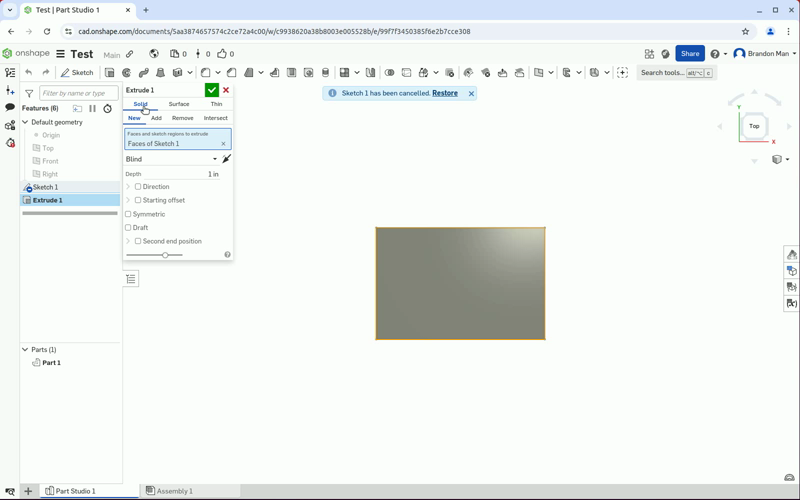
click(143, 106)
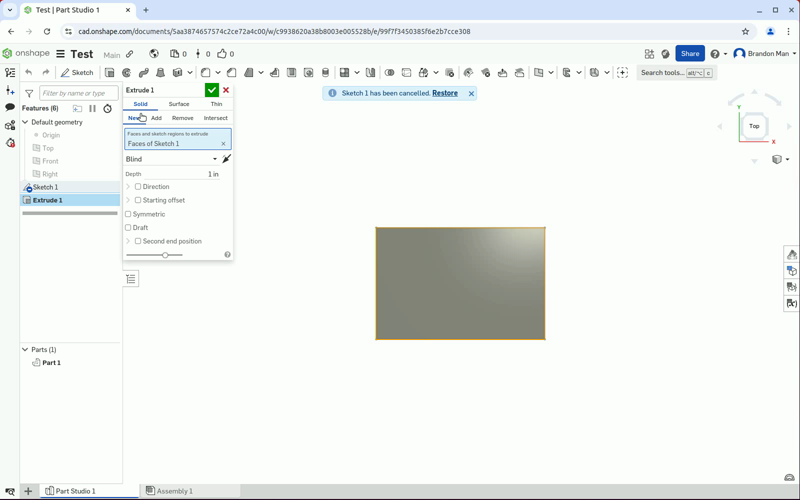
mouse_move(137, 120)
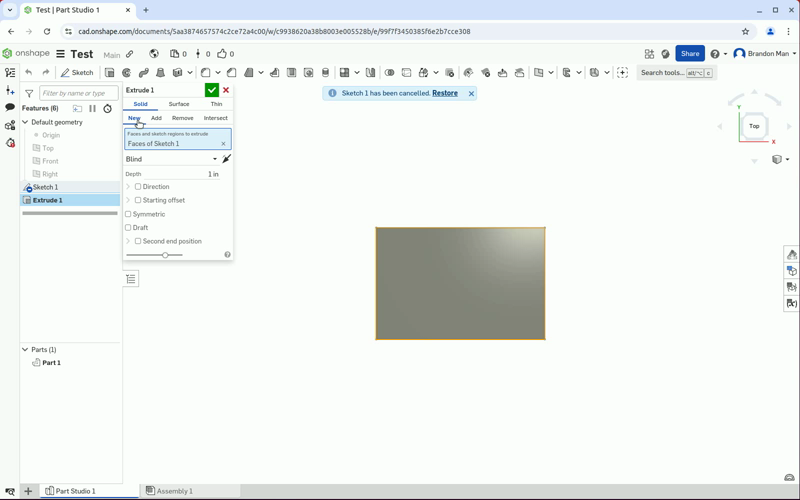
click(137, 120)
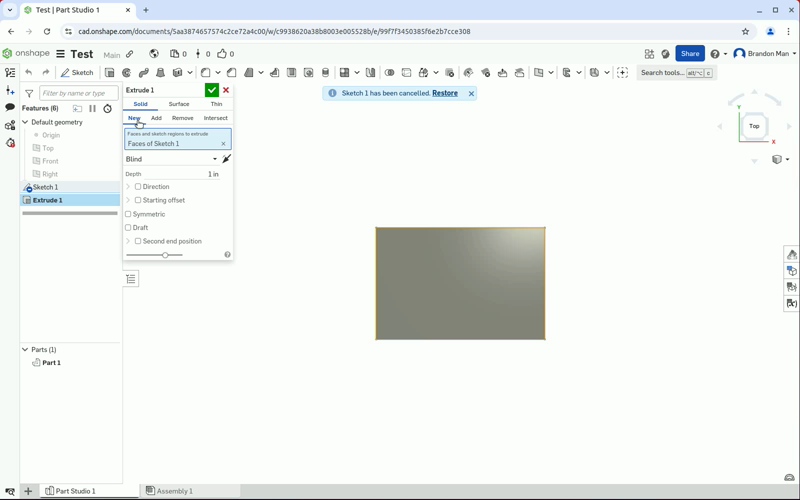
key(tab, 4)
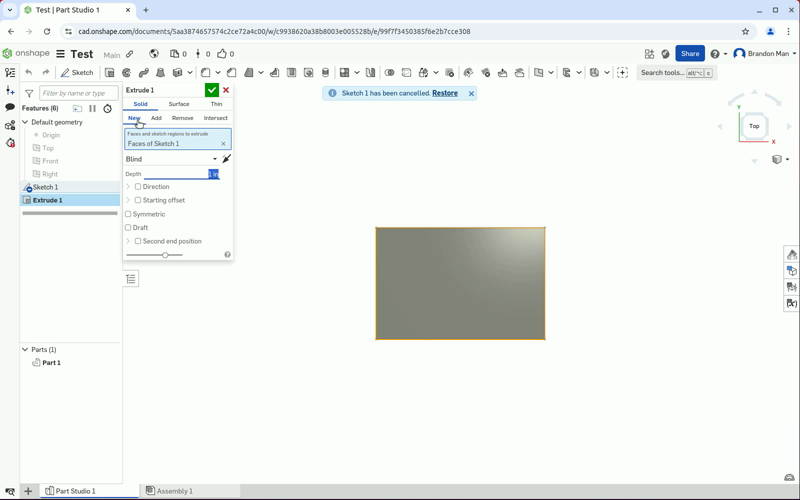
text(5.777)
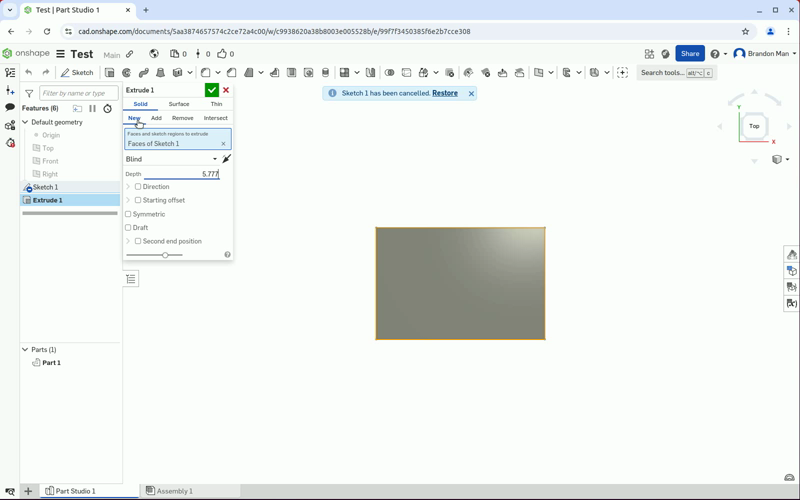
key(enter)
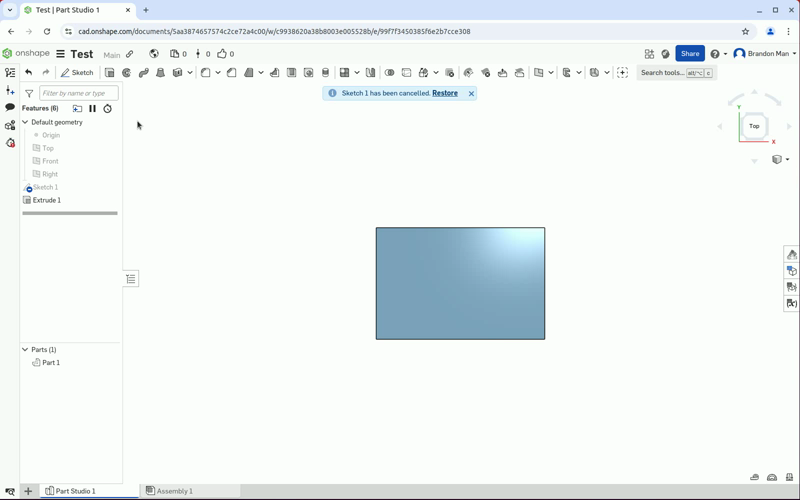
key(shift+h)
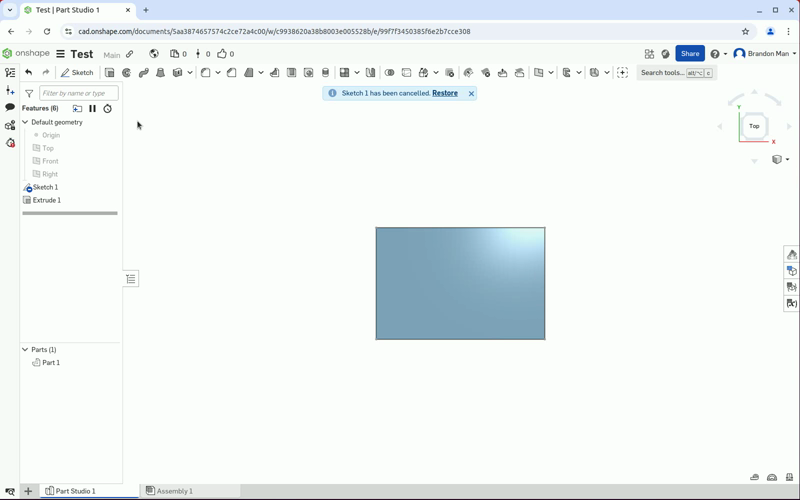
key(shift+h)
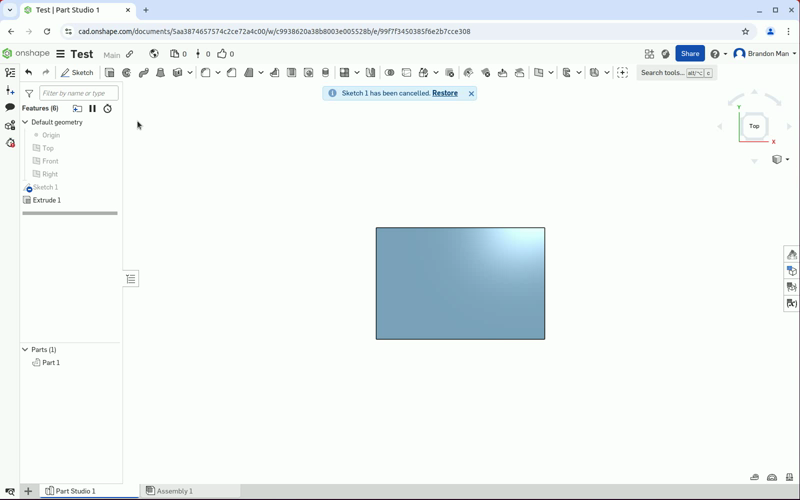
mouse_move(73, 189)
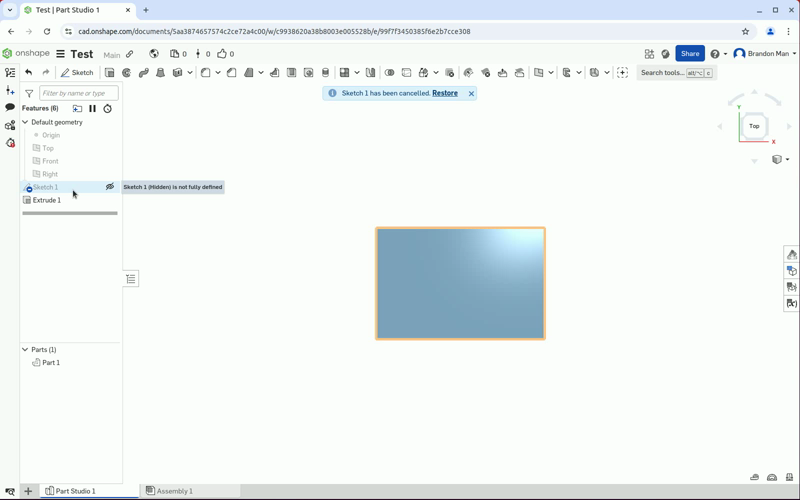
click(73, 189)
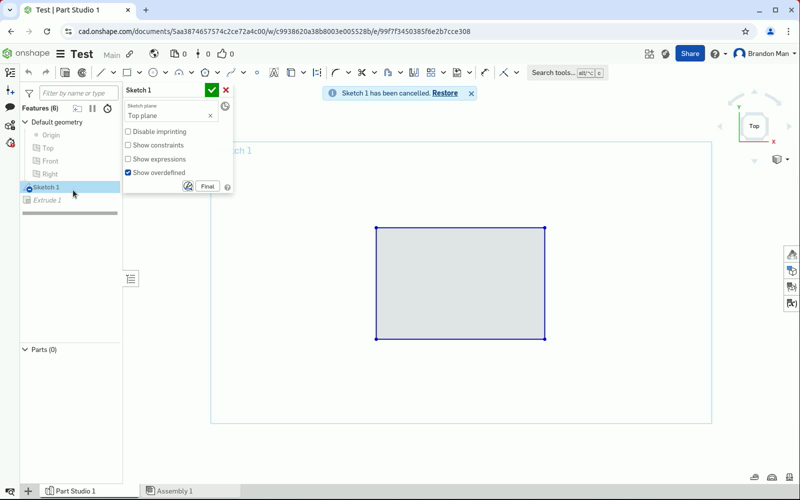
mouse_move(229, 92)
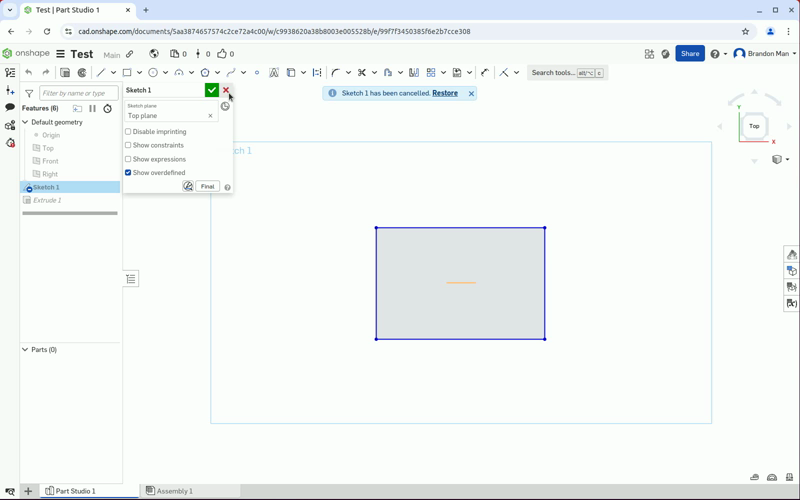
click(229, 92)
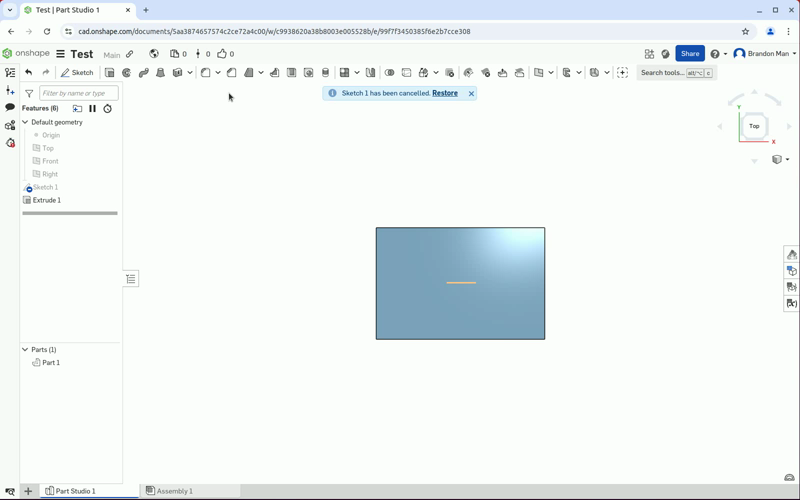
mouse_move(541, 75)
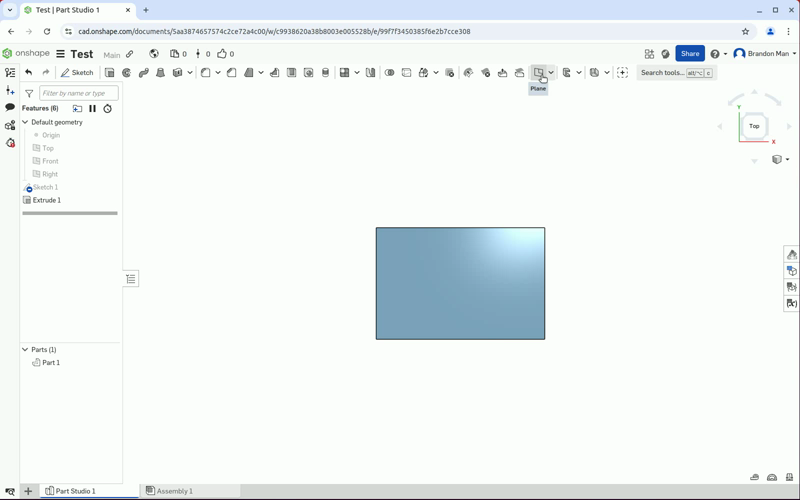
click(541, 75)
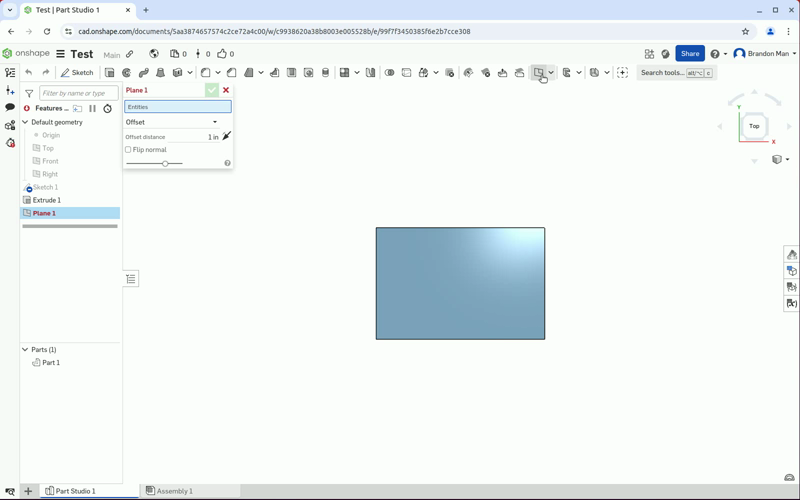
mouse_move(73, 150)
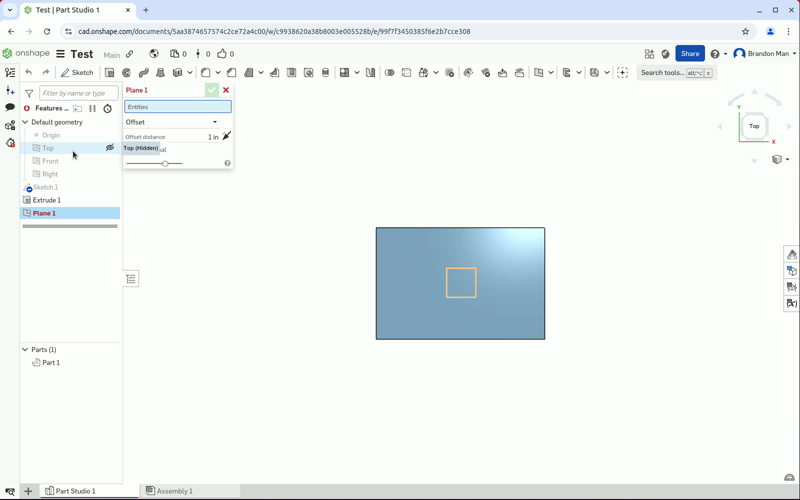
click(73, 150)
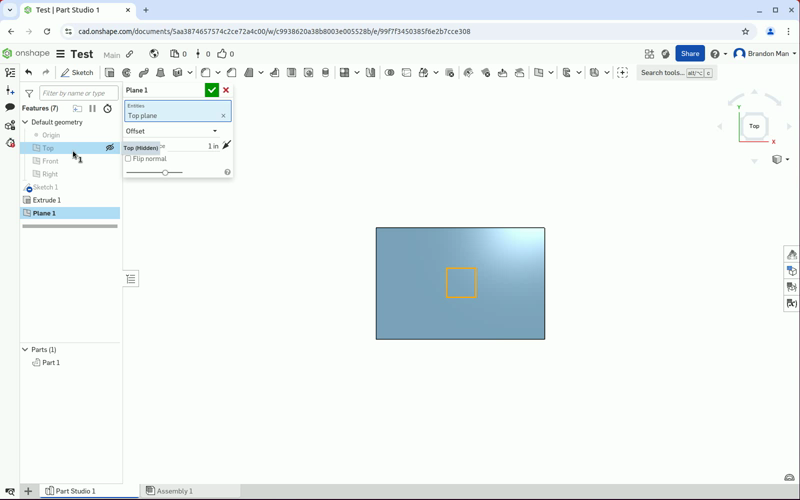
key(tab, 2)
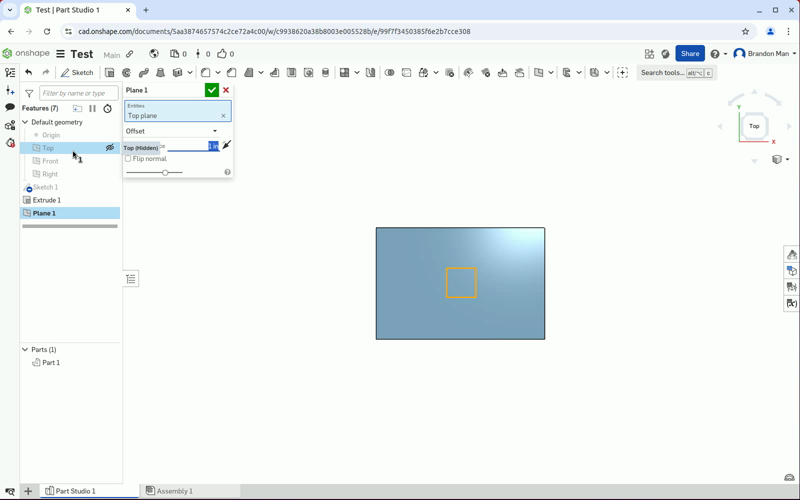
text(5.792)
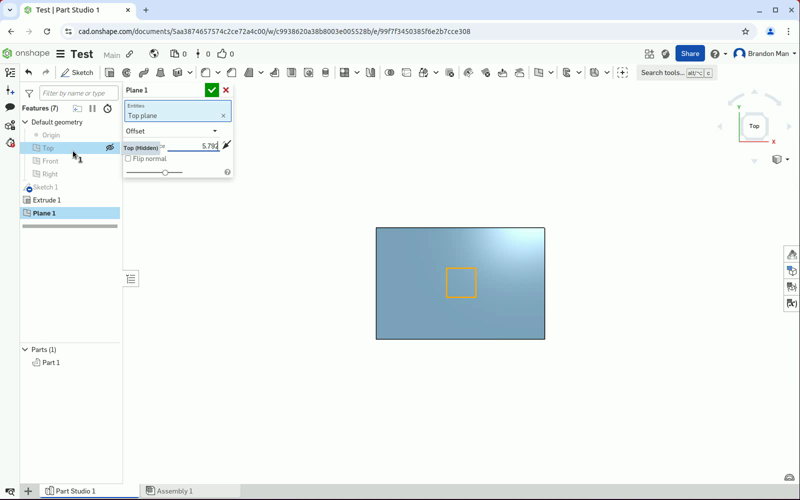
key(enter, 2)
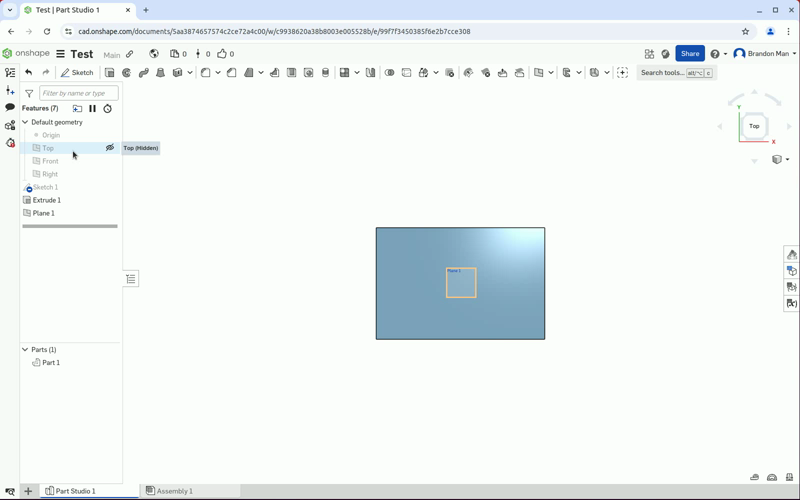
key(shift+s)
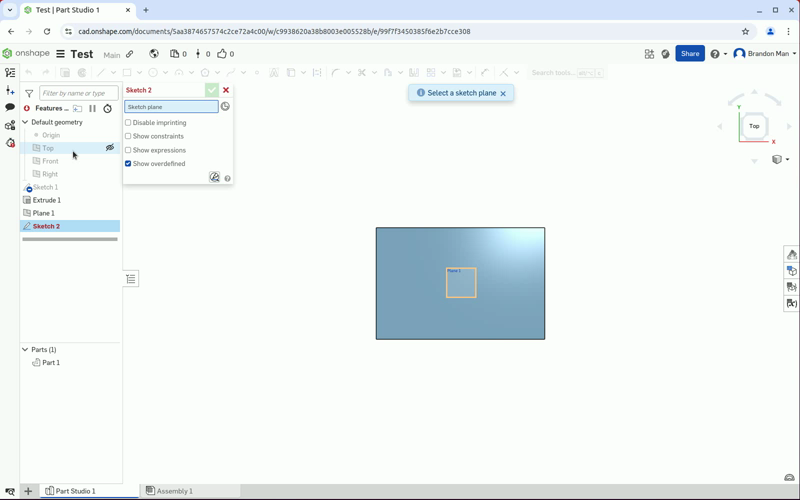
mouse_move(73, 215)
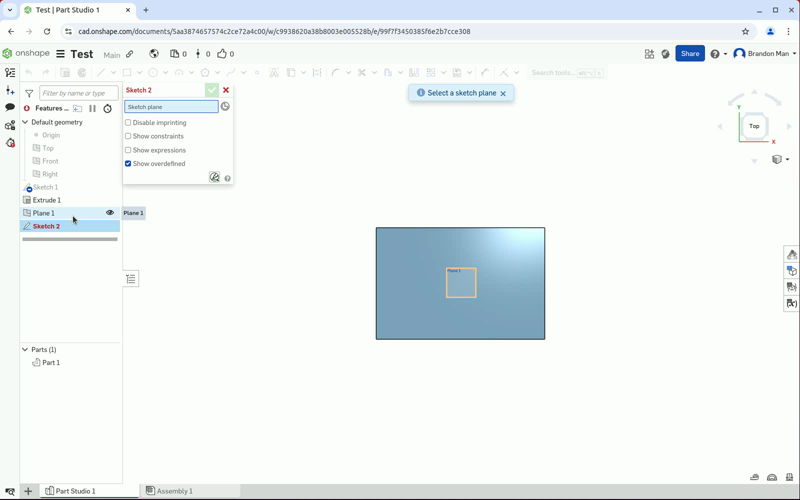
click(73, 215)
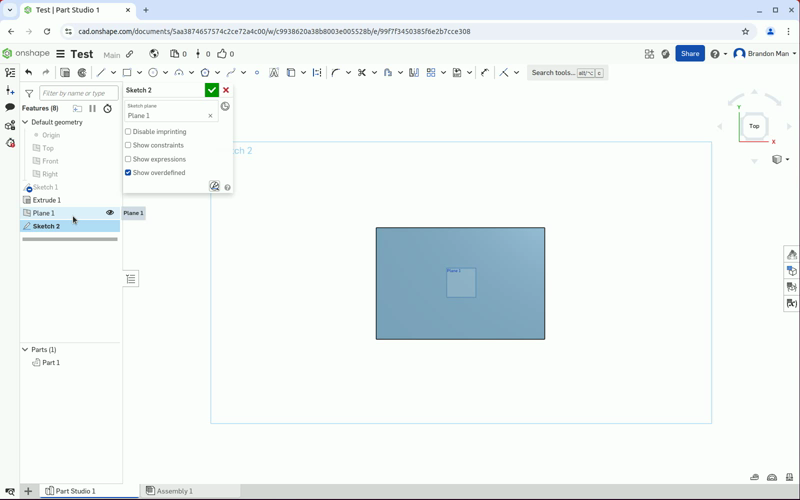
mouse_move(73, 352)
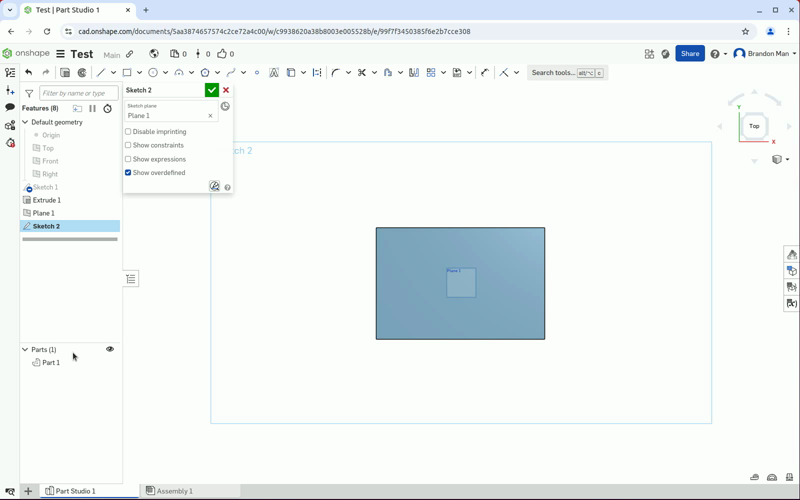
key(y)
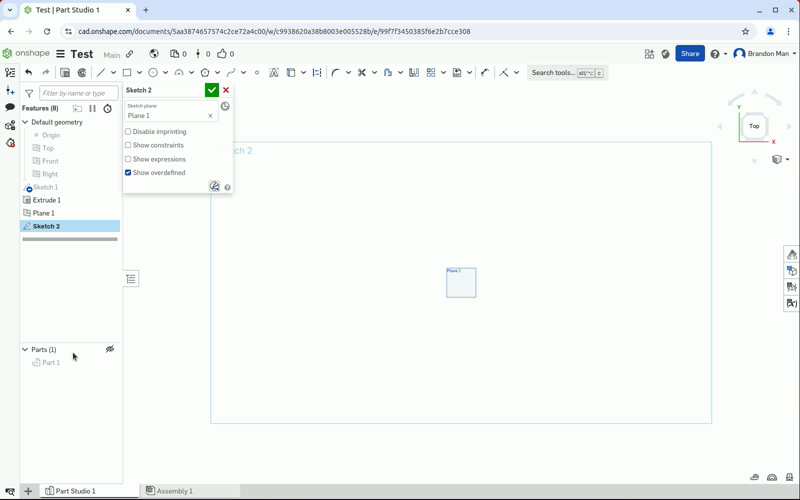
key(l)
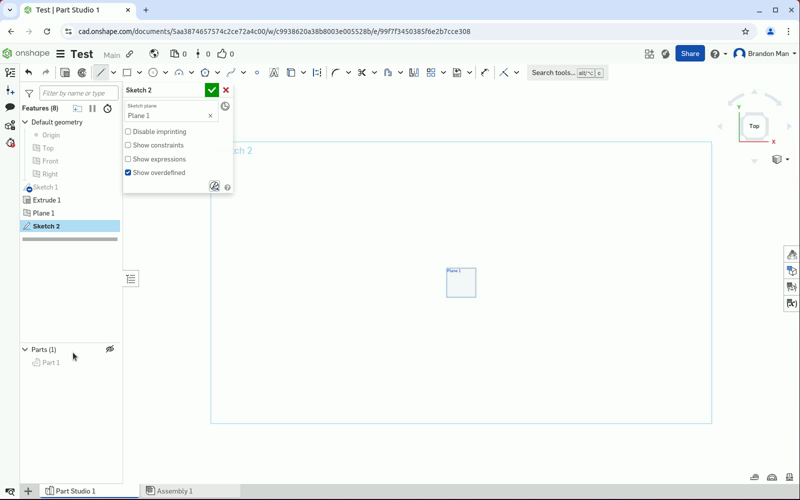
key_down(shift)
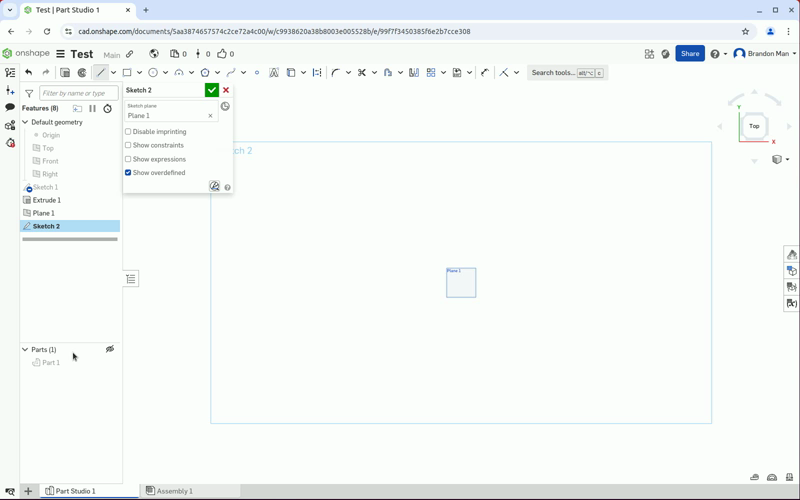
mouse_move(376, 254)
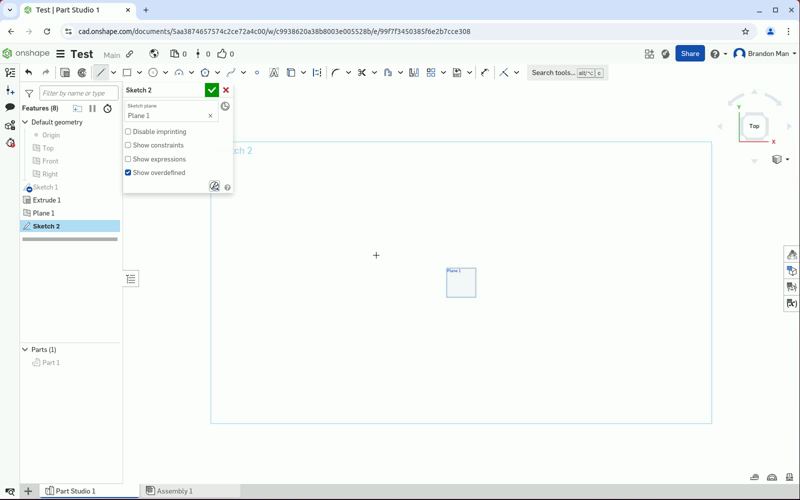
click(376, 254)
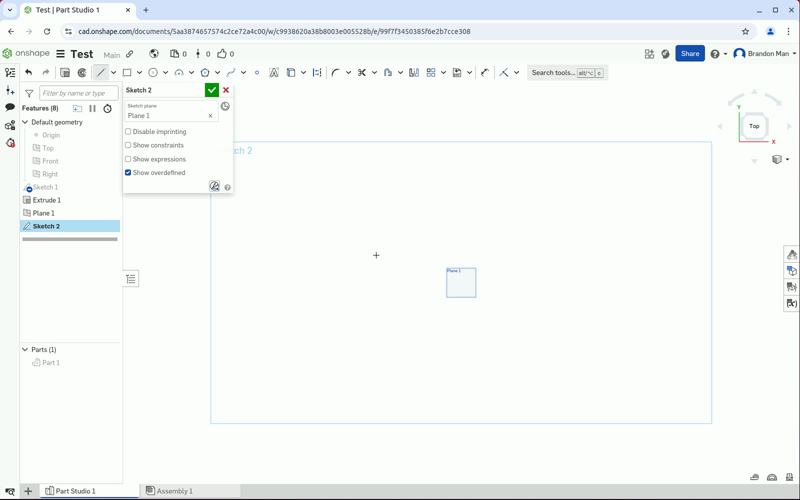
key_up(shift)
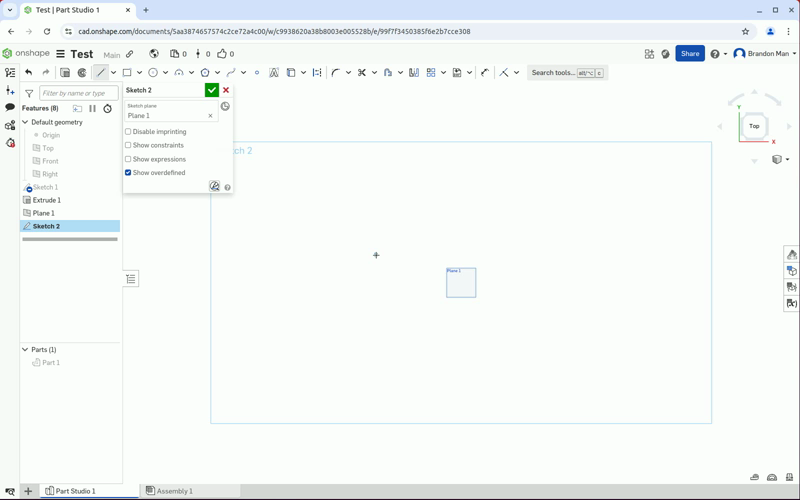
key_down(shift)
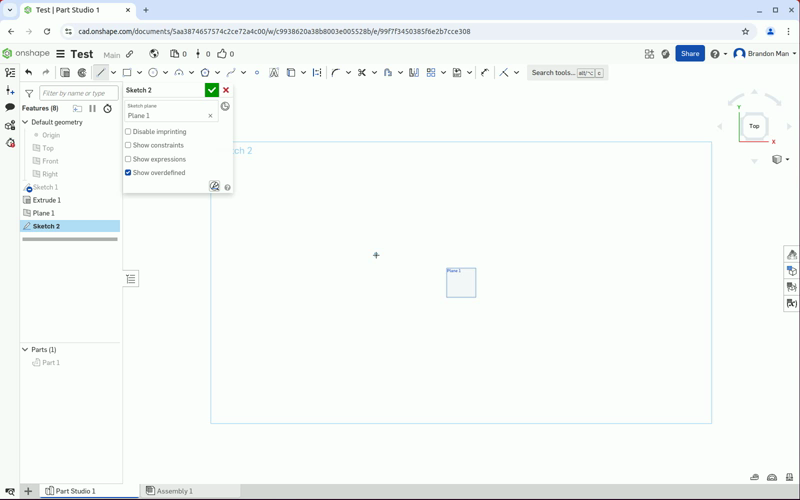
mouse_move(544, 254)
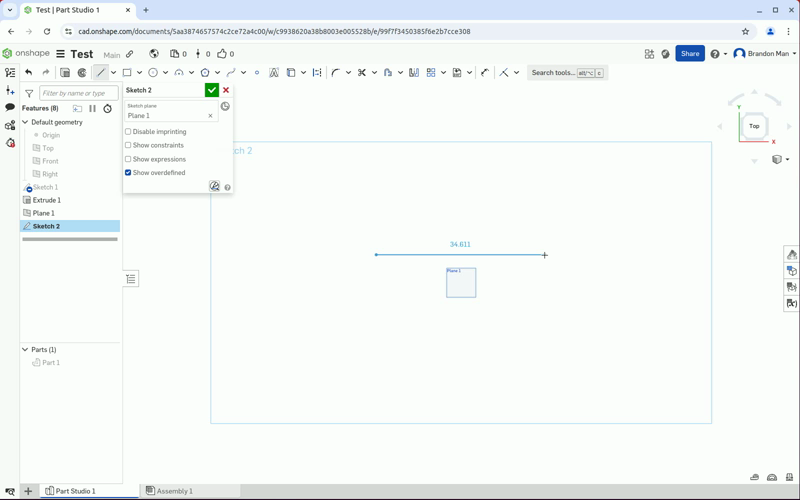
click(544, 254)
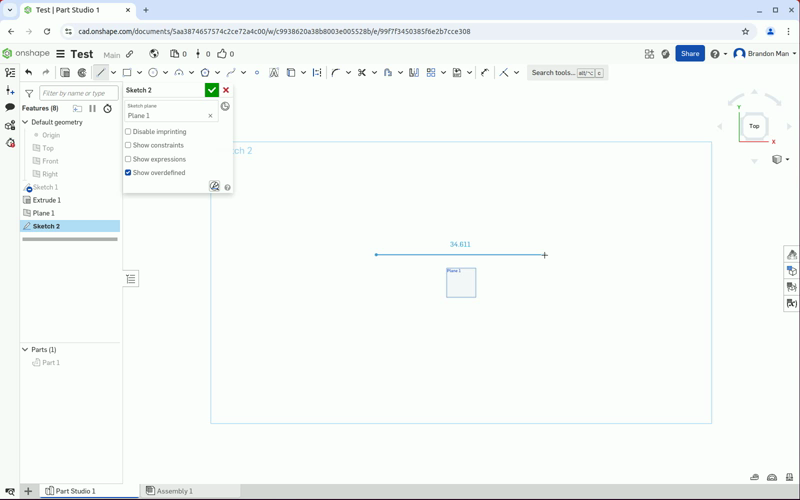
key_up(shift)
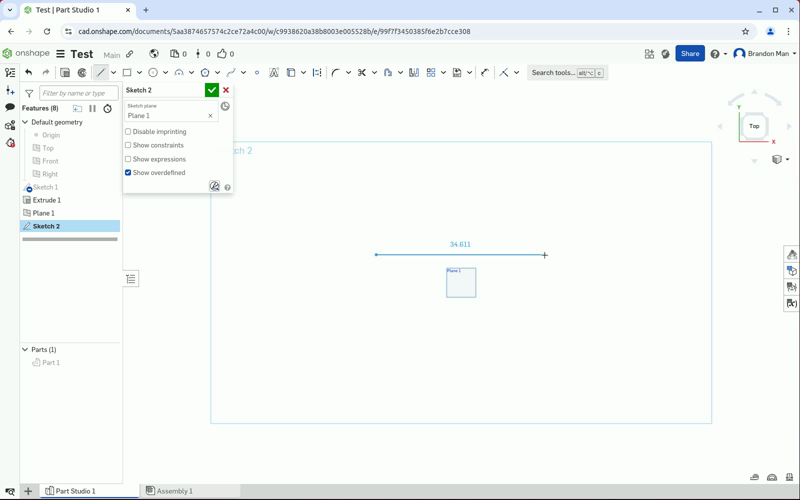
key_down(shift)
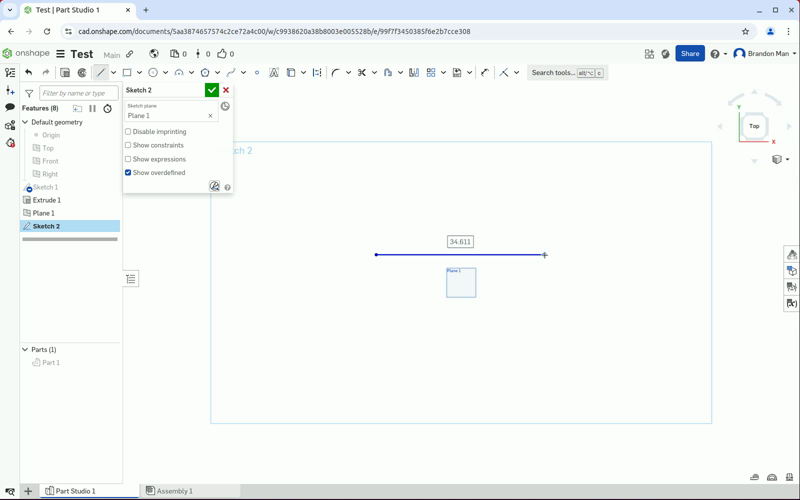
mouse_move(574, 254)
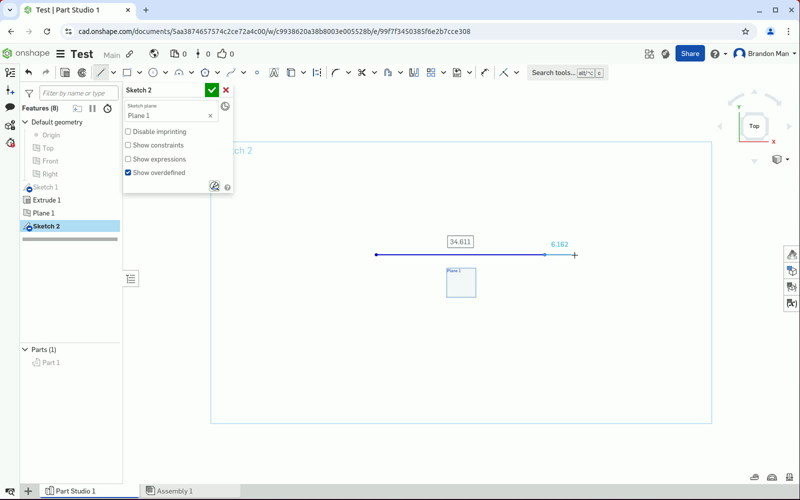
mouse_move(544, 226)
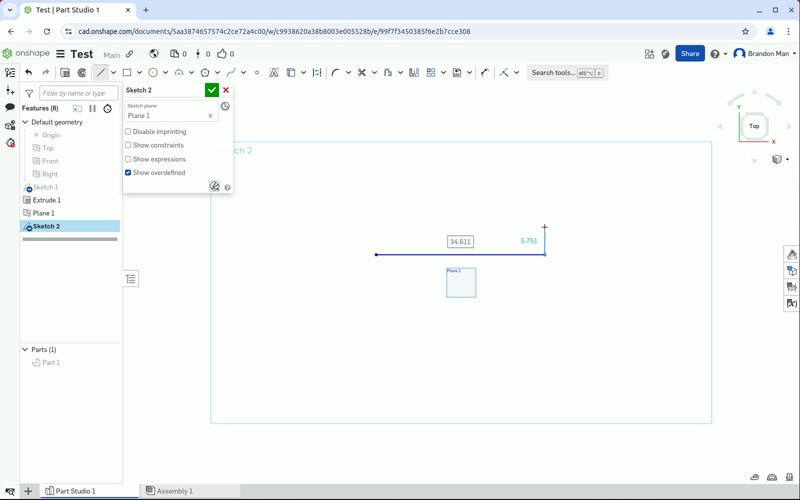
click(544, 226)
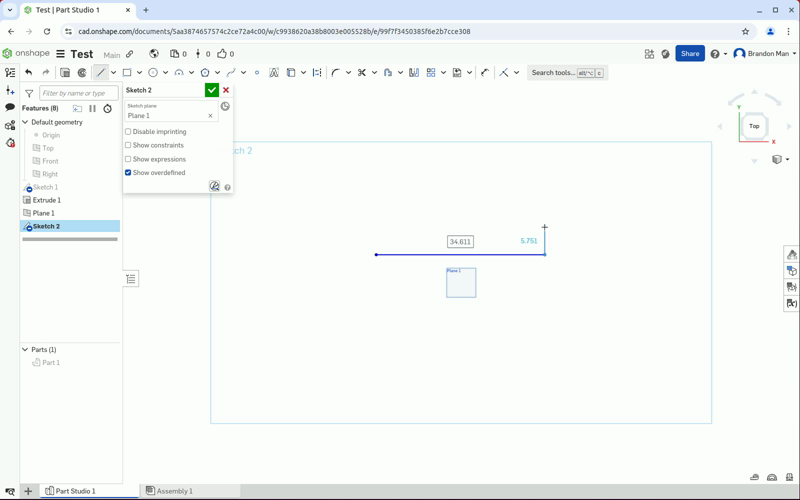
key_up(shift)
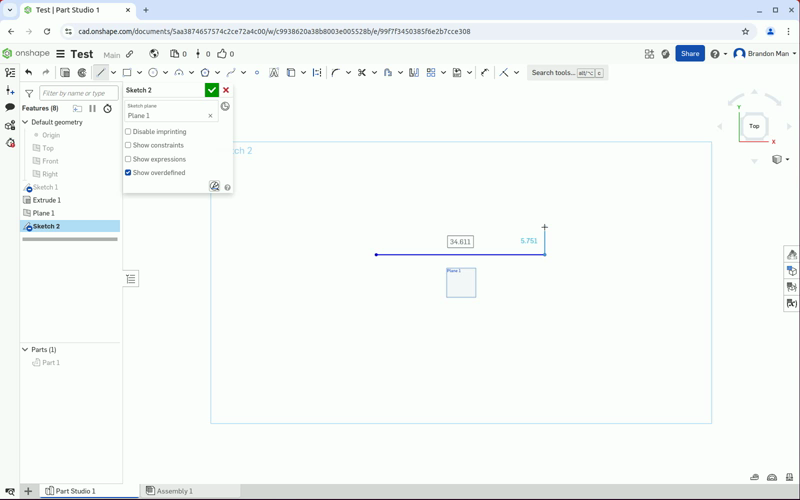
key_down(shift)
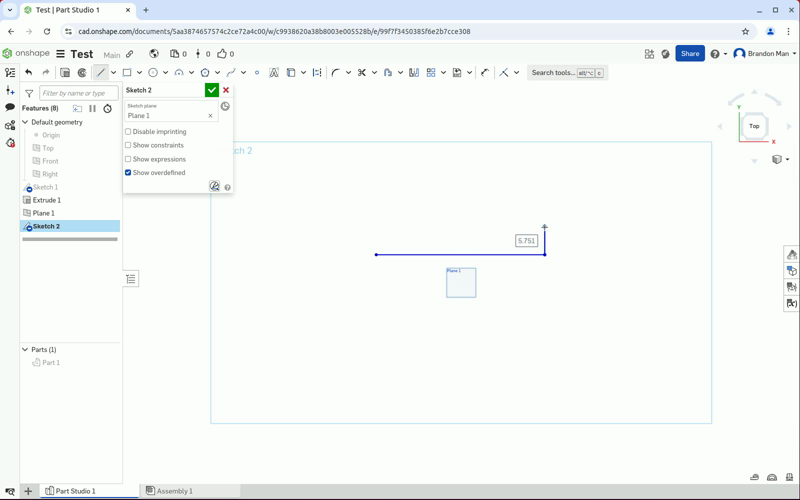
mouse_move(376, 226)
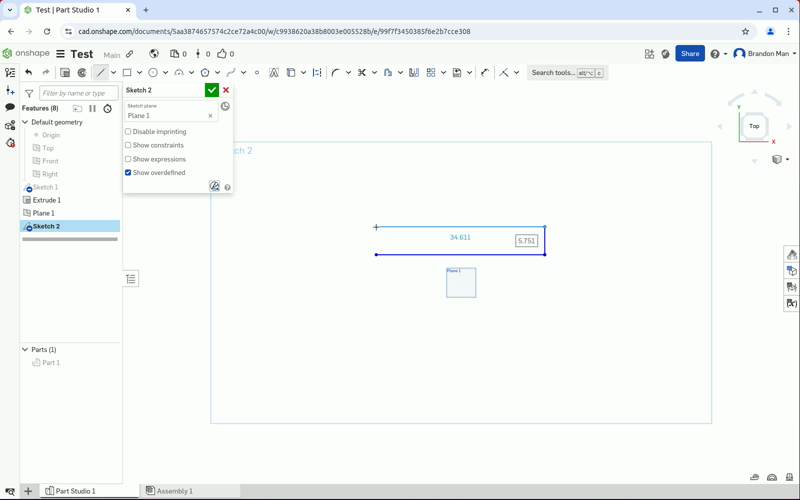
click(376, 226)
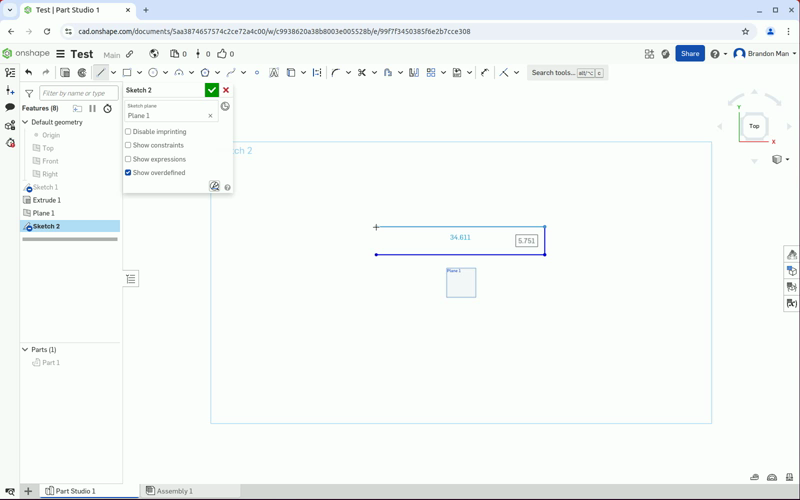
key_up(shift)
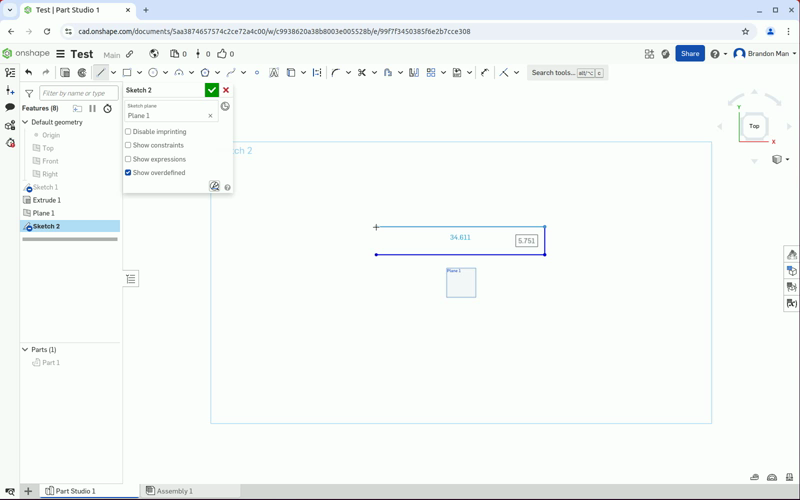
mouse_move(406, 226)
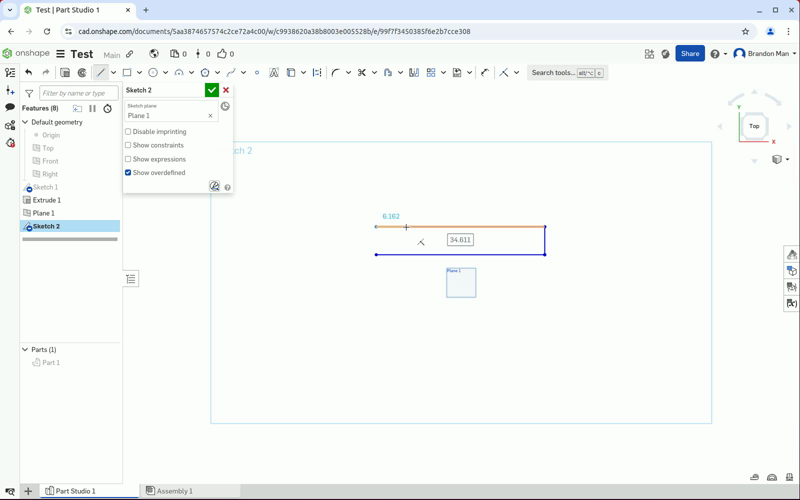
key_down(shift)
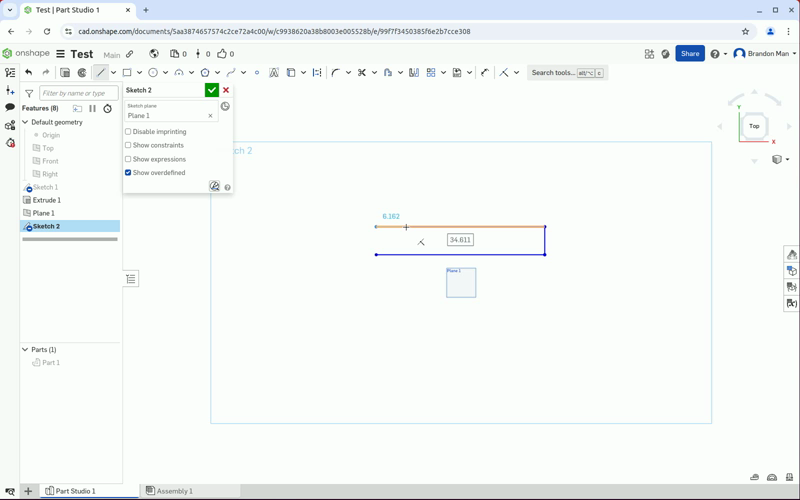
mouse_move(376, 254)
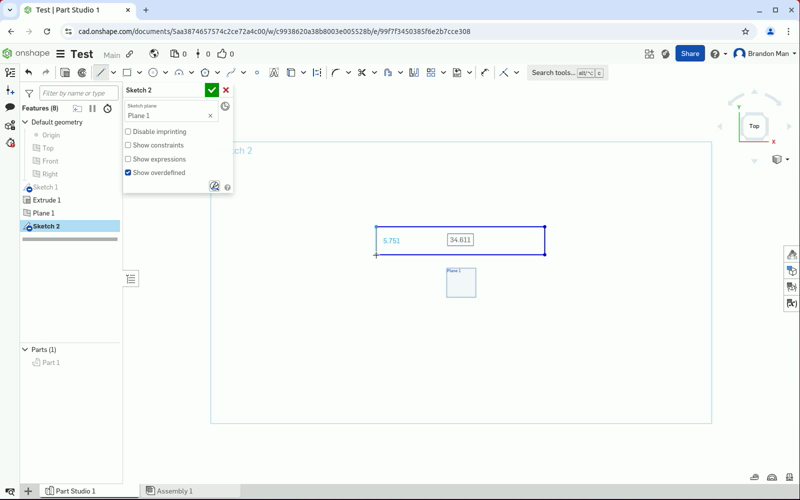
key_up(shift)
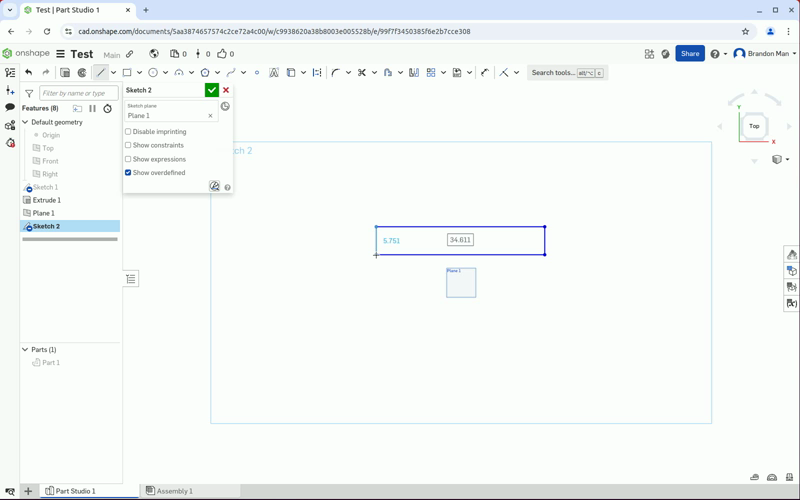
click(376, 254)
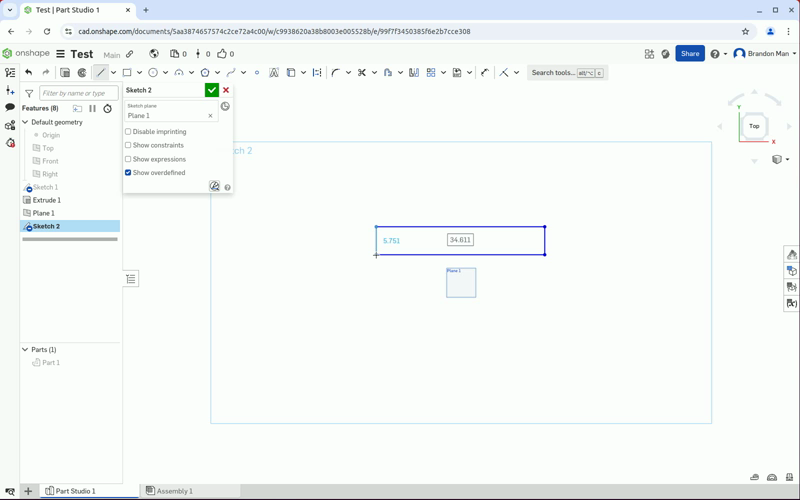
key(esc)
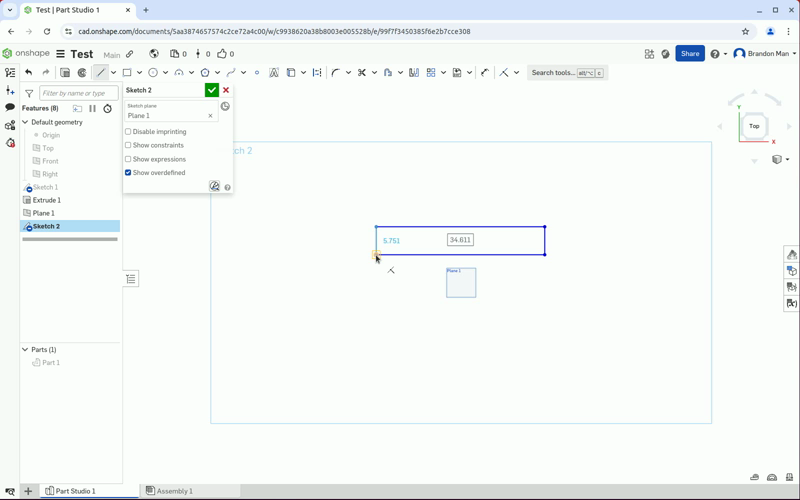
mouse_move(467, 242)
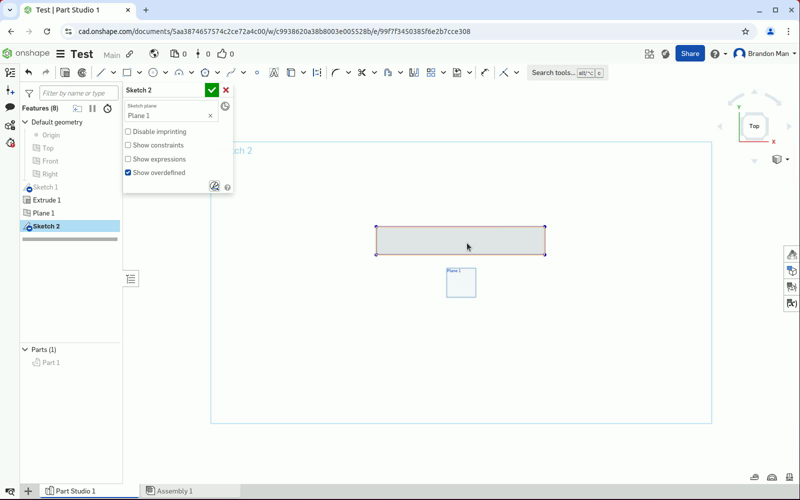
click(467, 242)
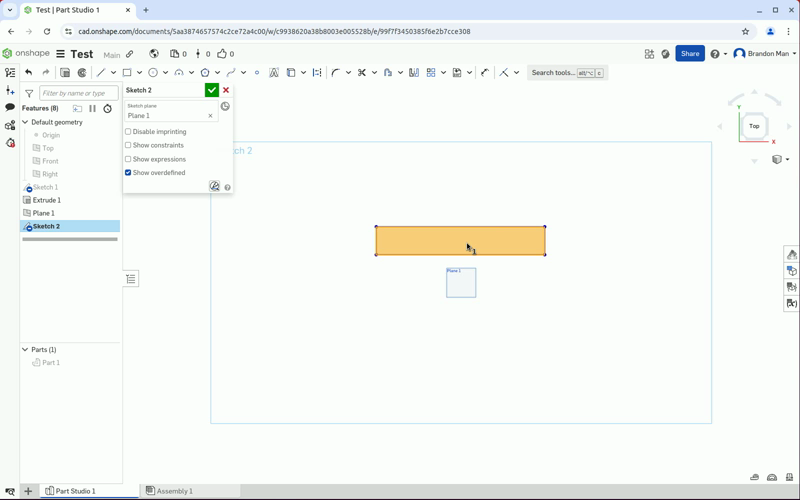
mouse_move(73, 352)
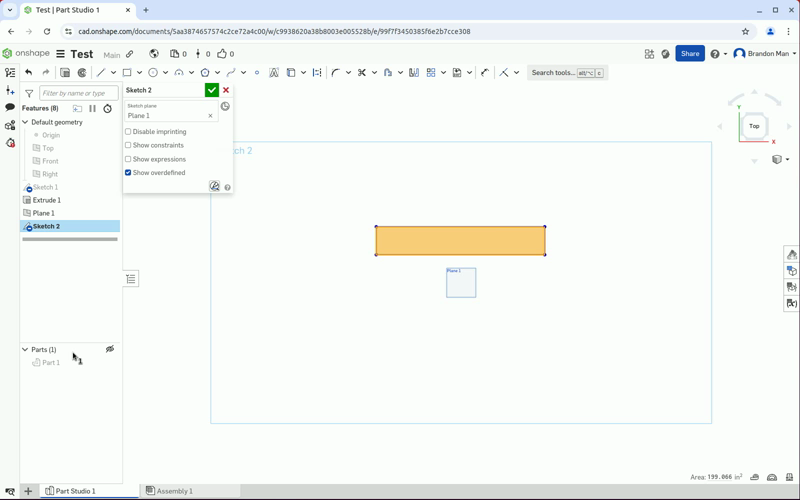
key(shift+y)
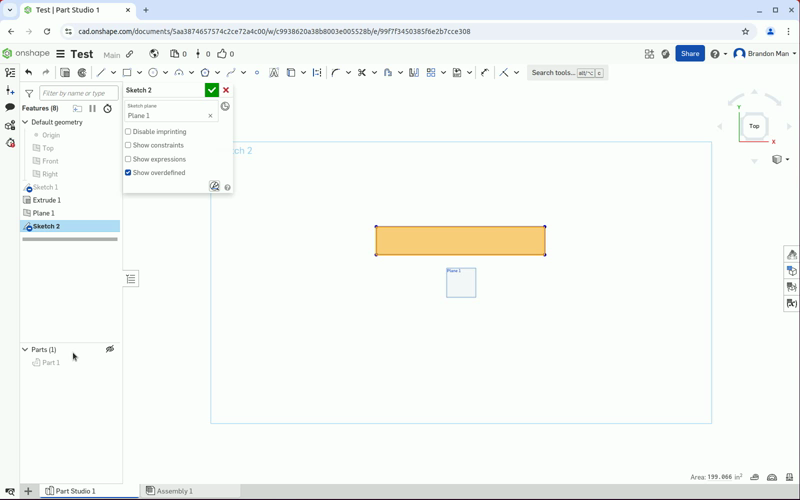
key(shift+e)
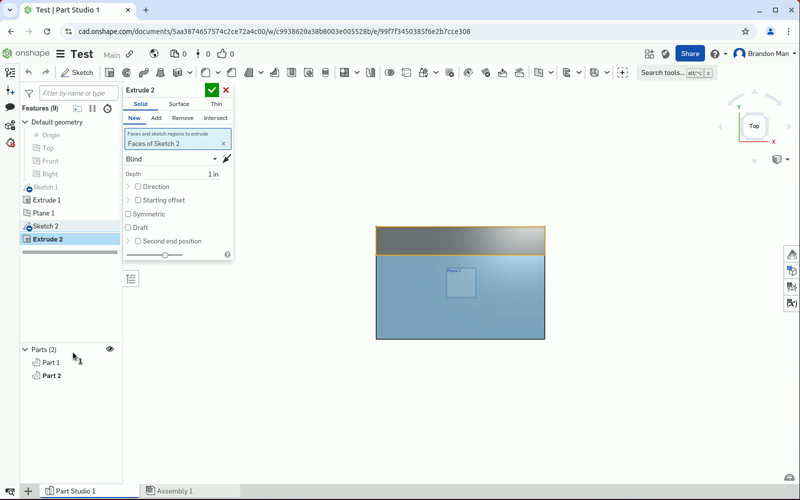
mouse_move(143, 106)
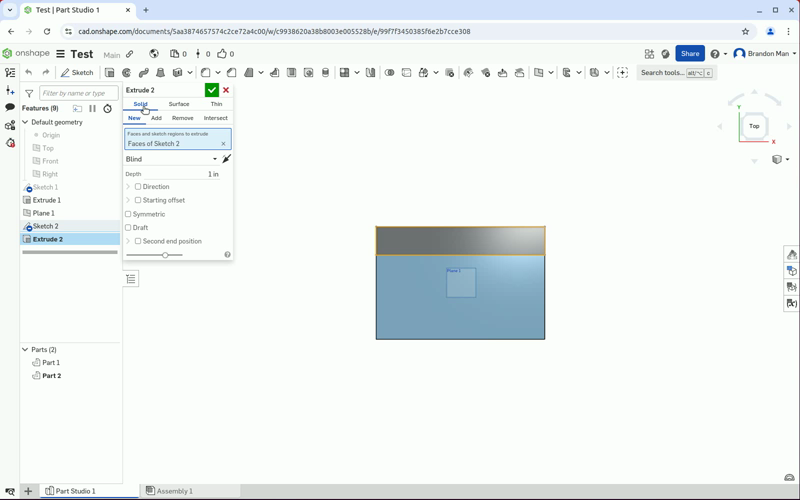
click(143, 106)
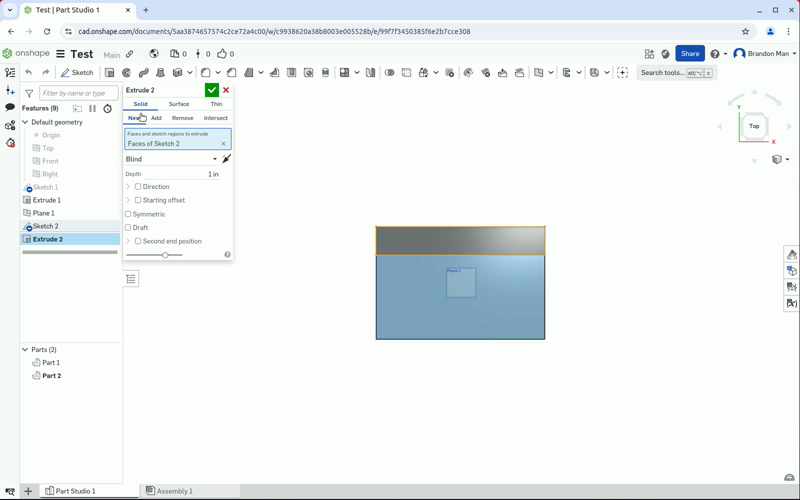
mouse_move(137, 120)
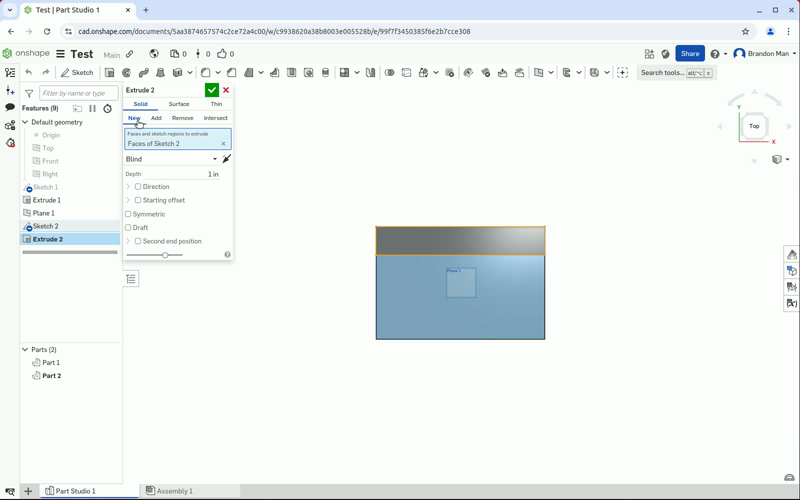
click(137, 120)
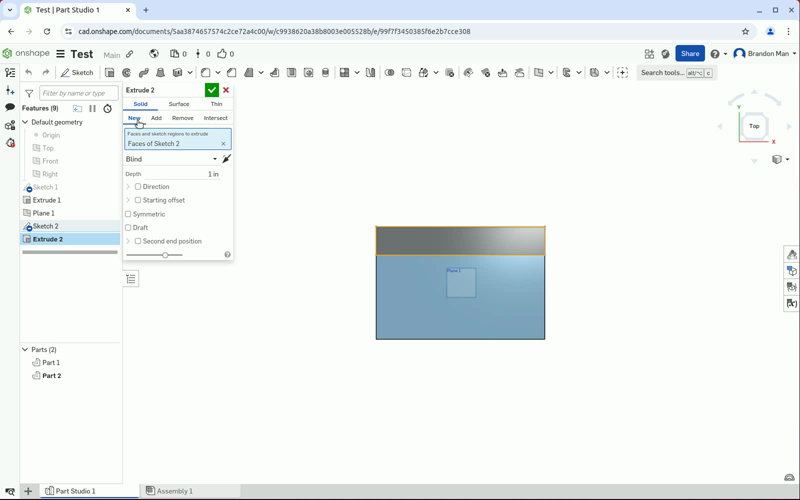
key(tab, 4)
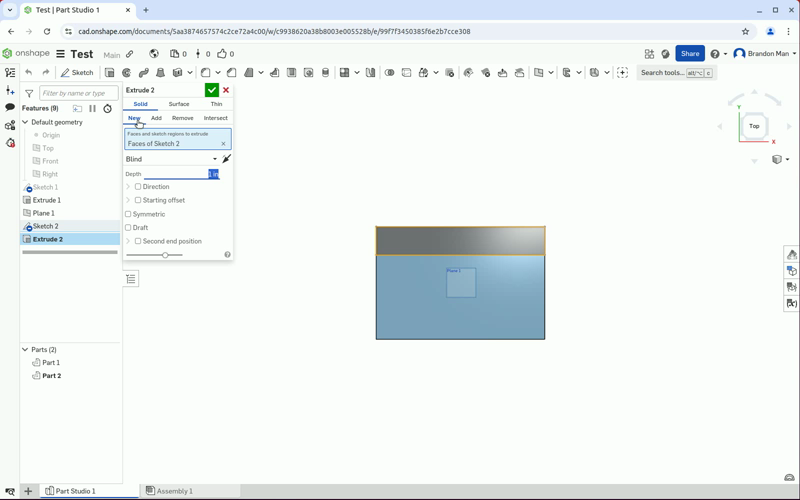
text(5.777)
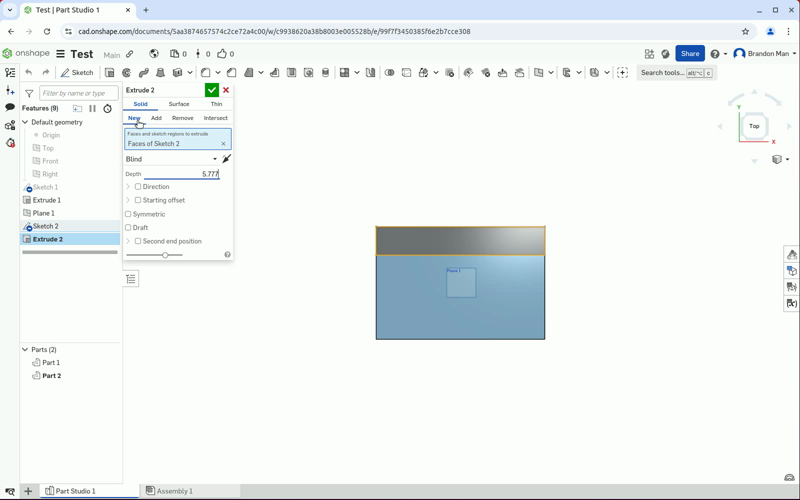
key(enter)
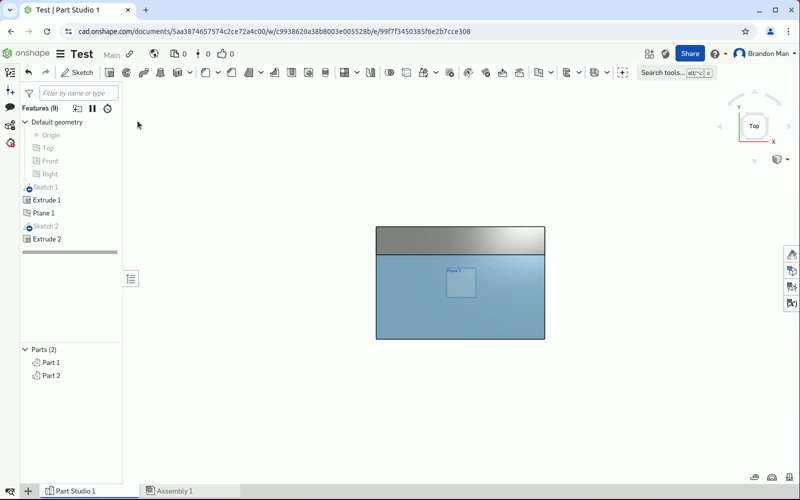
key(shift+h)
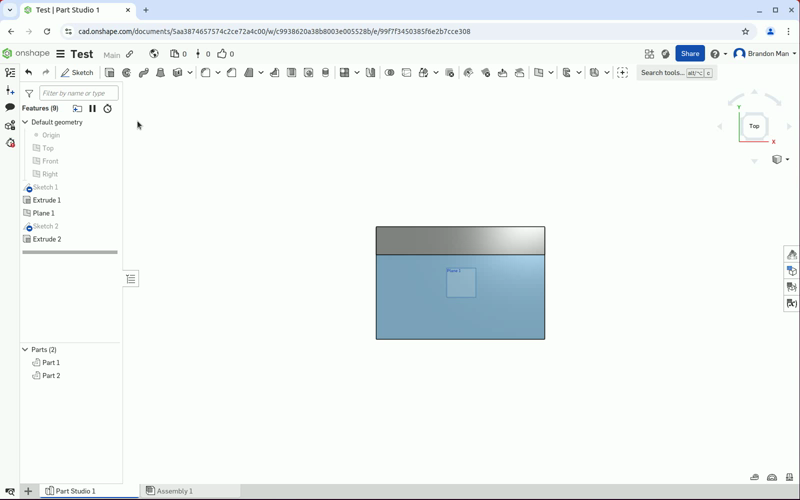
key(shift+h)
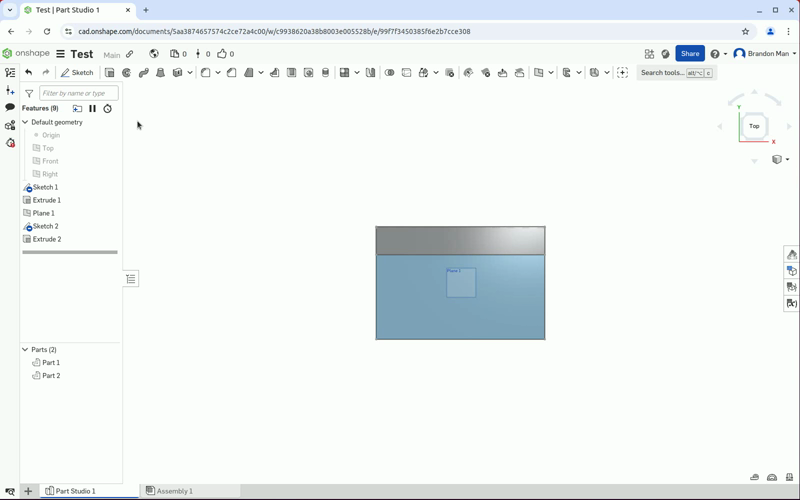
key(shift+7)
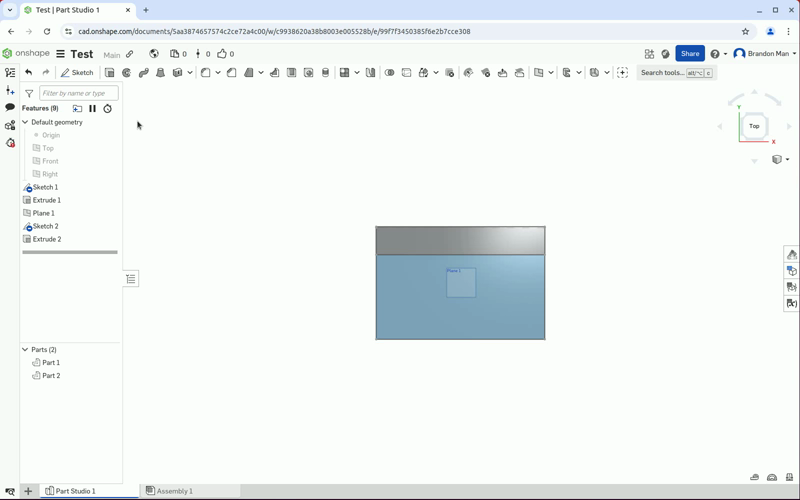
key(up, 3)
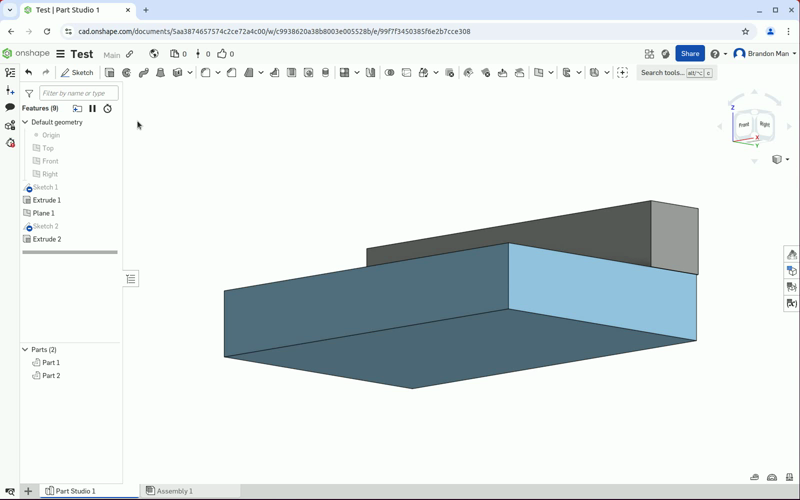
key(left, 3)
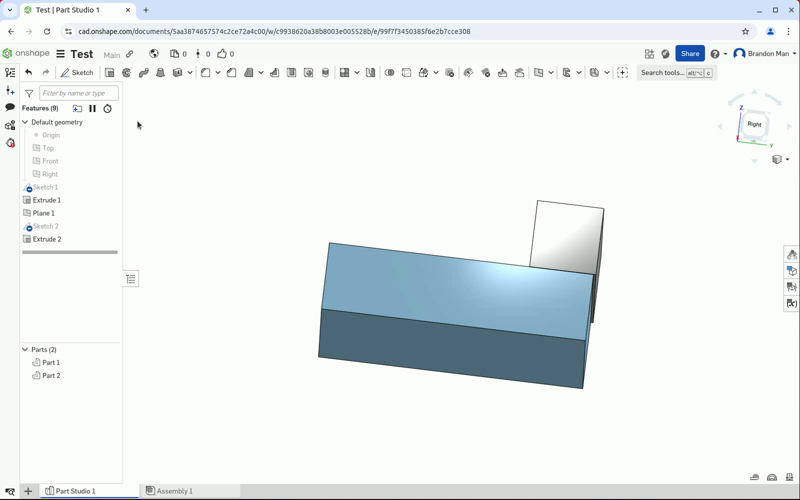
key(right, 3)
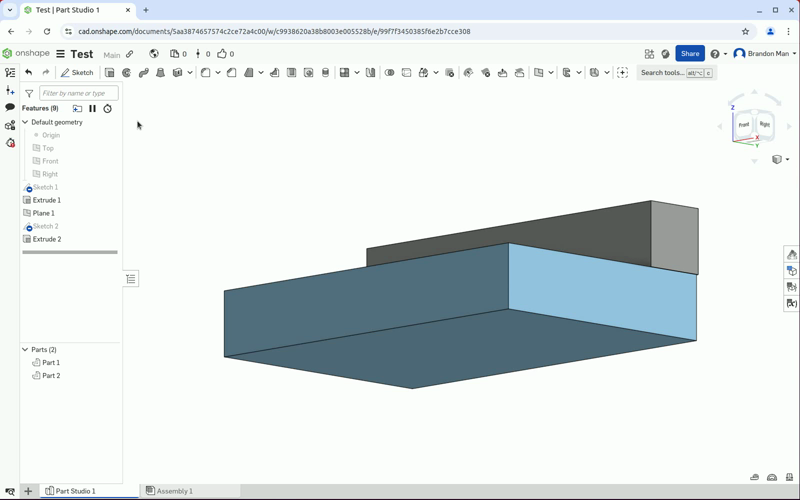
key(down, 3)
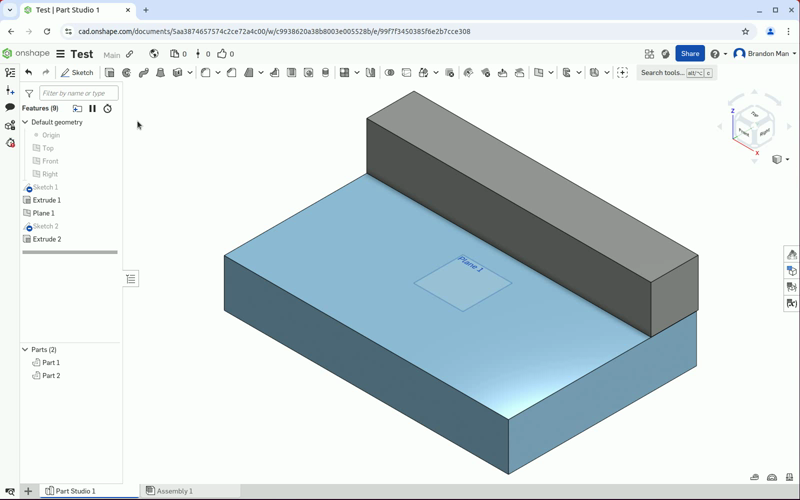
mouse_move(73, 189)
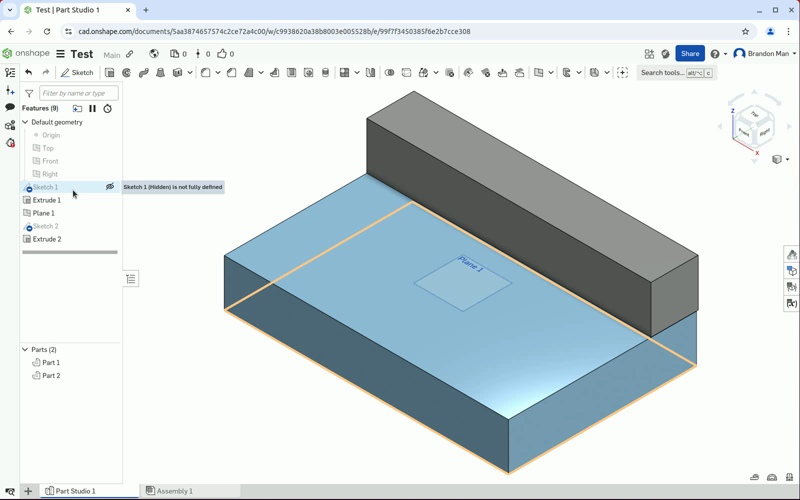
click(73, 189)